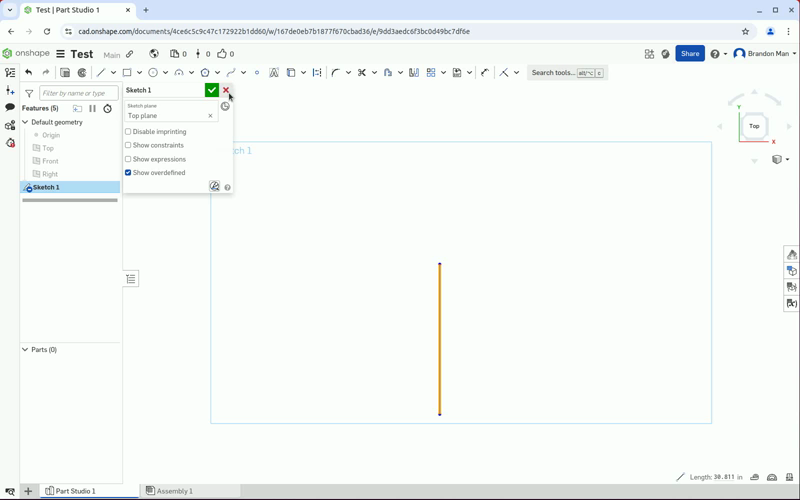
key(shift+h)
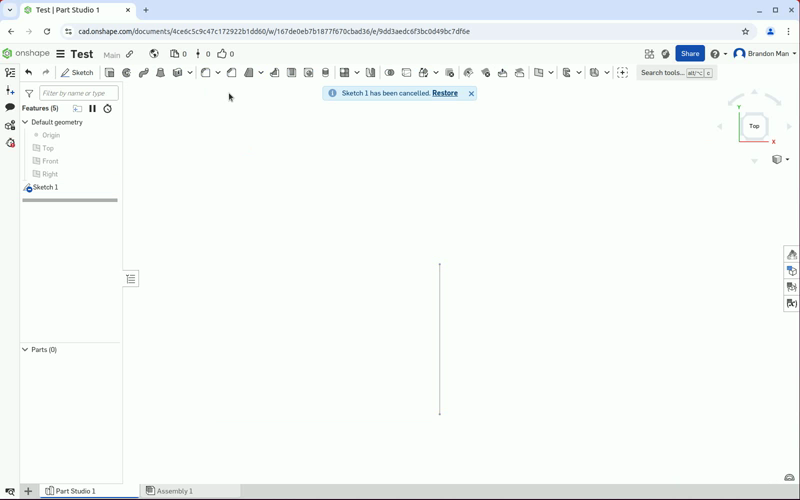
key(shift+s)
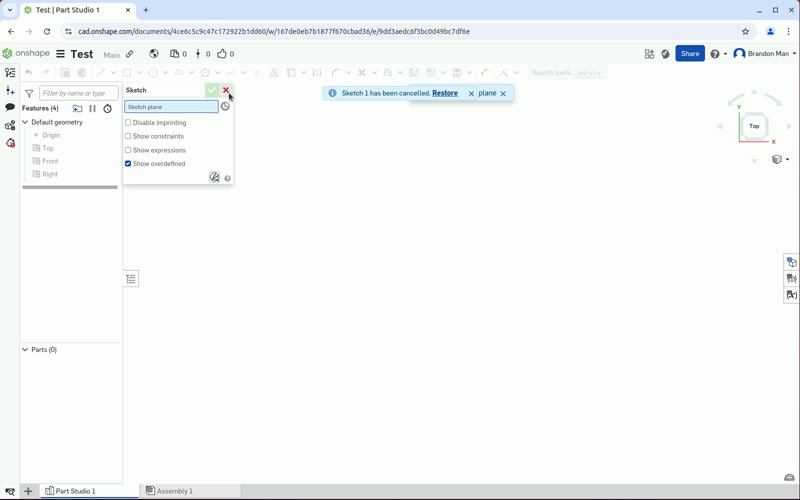
mouse_move(73, 150)
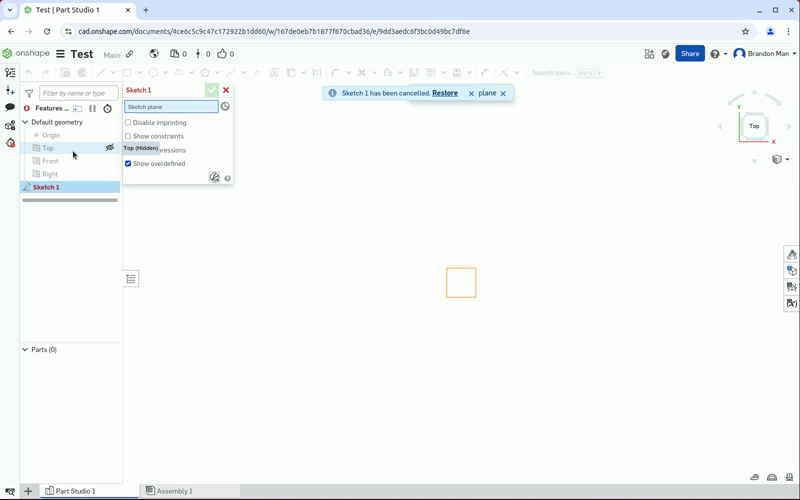
click(73, 150)
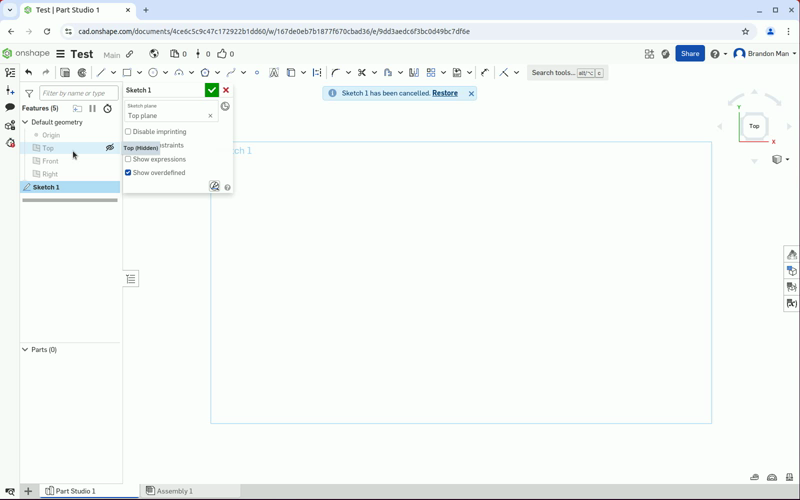
mouse_move(73, 352)
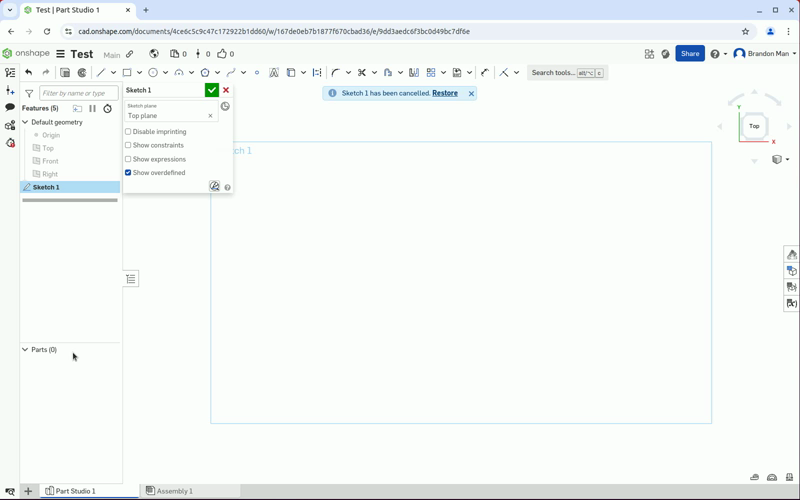
key(y)
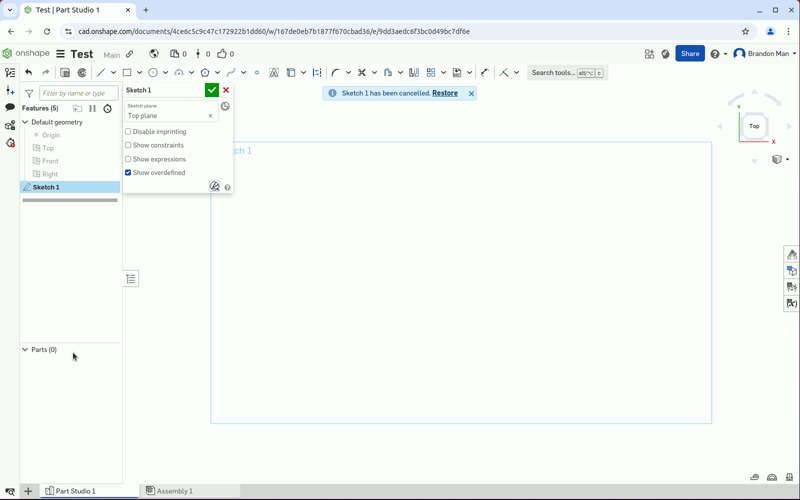
key(l)
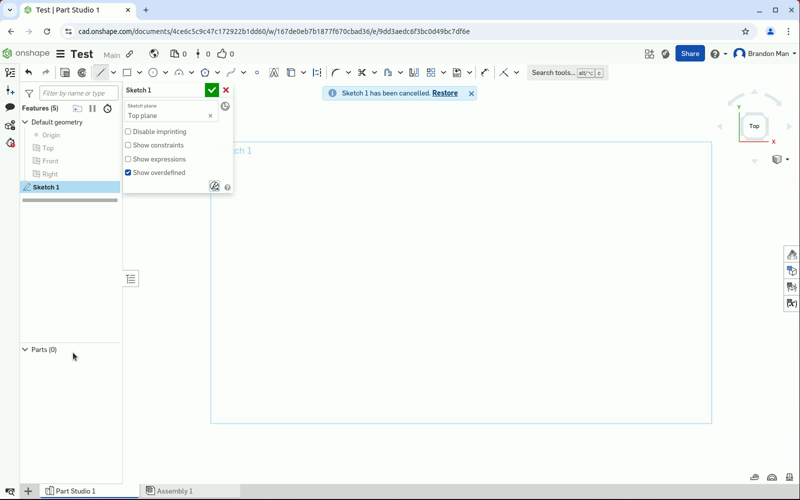
key_down(shift)
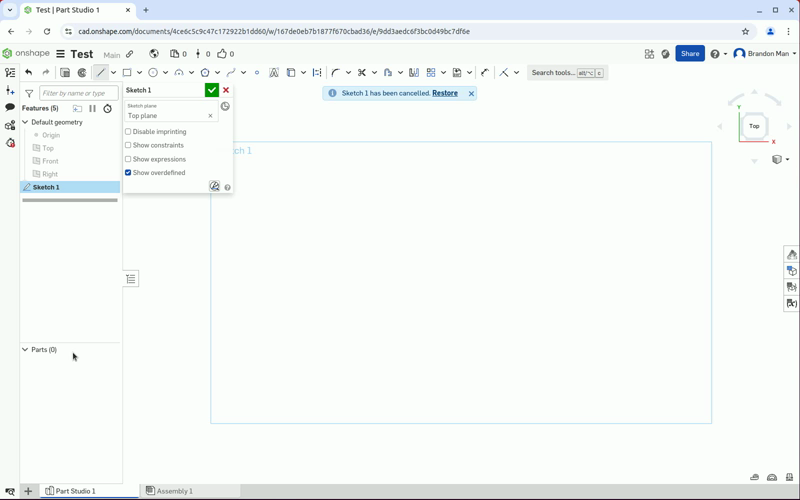
mouse_move(348, 395)
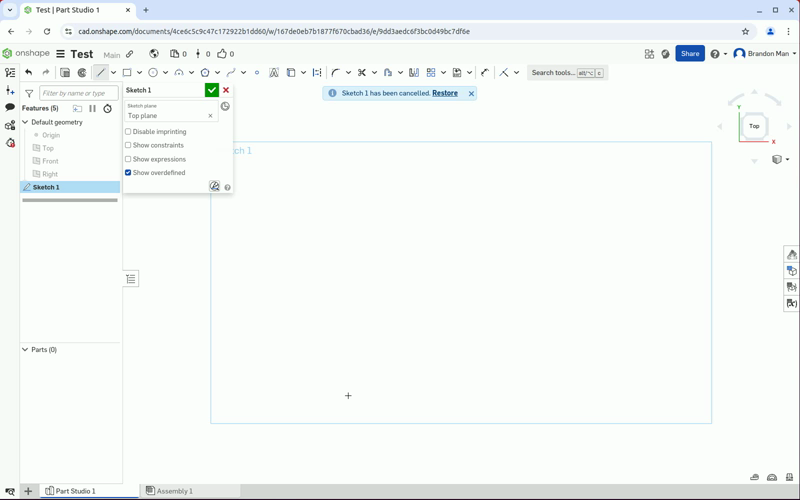
click(348, 395)
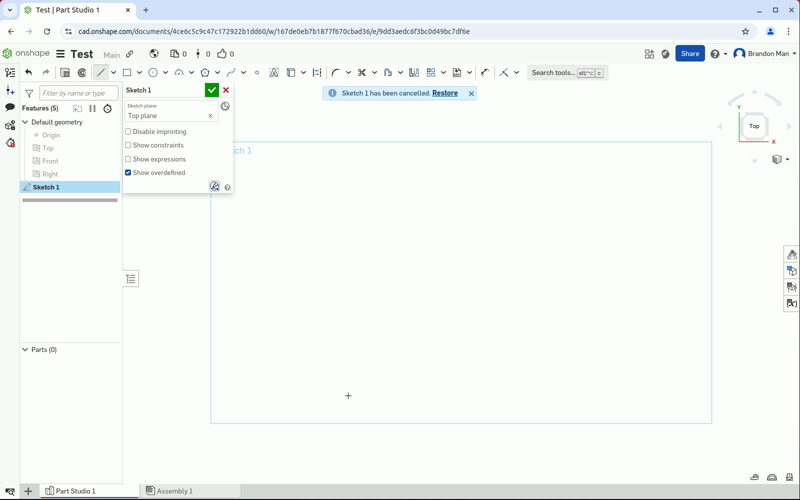
key_up(shift)
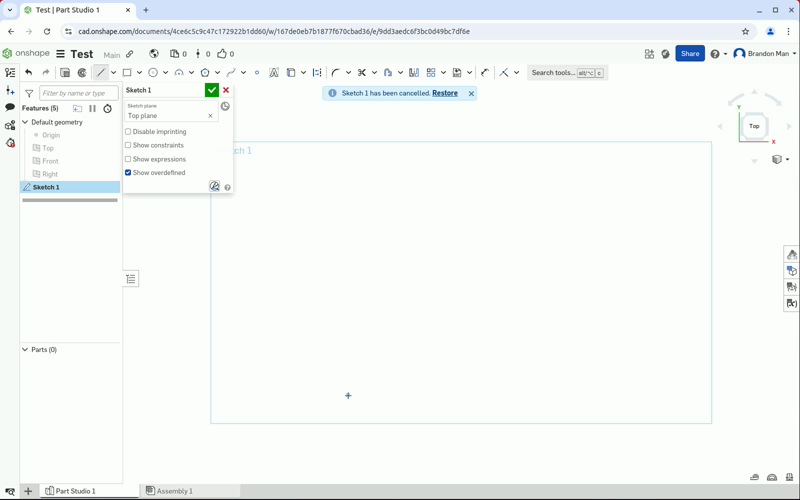
key_down(shift)
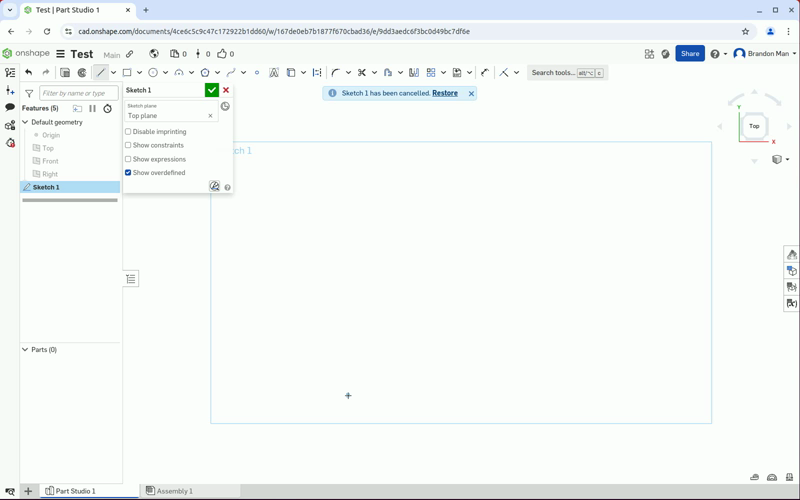
mouse_move(572, 395)
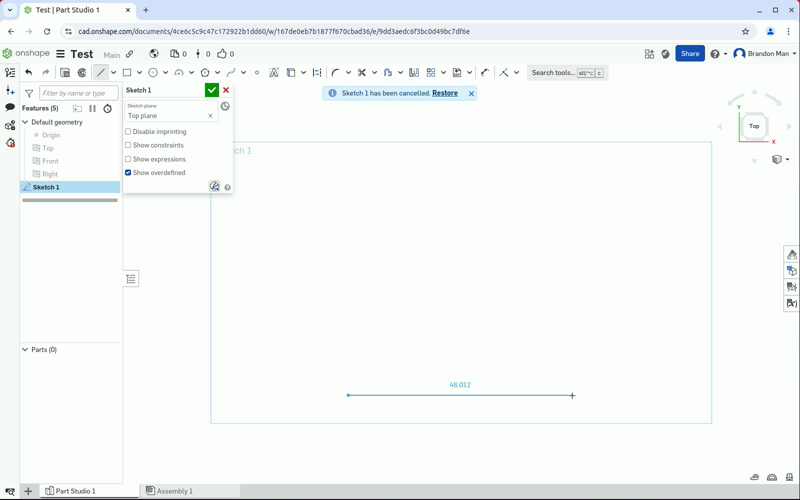
click(572, 395)
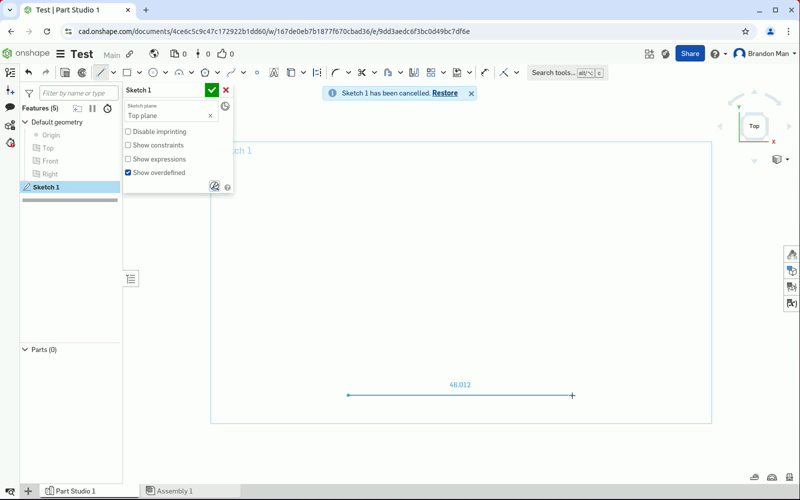
key_up(shift)
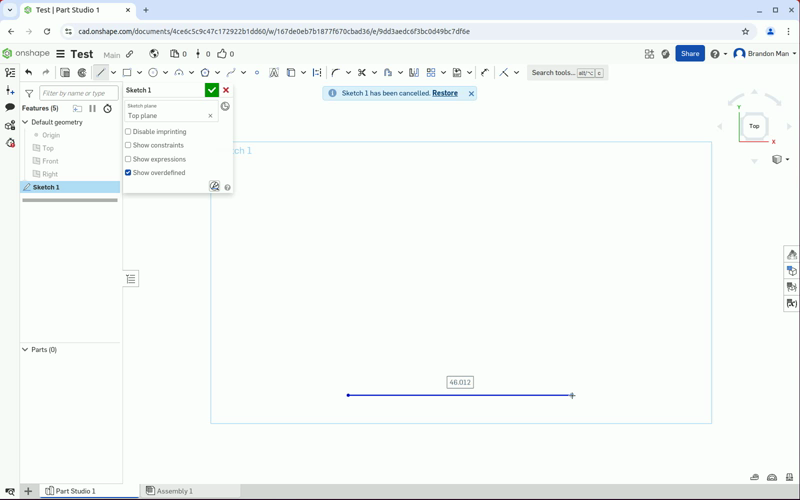
key_down(shift)
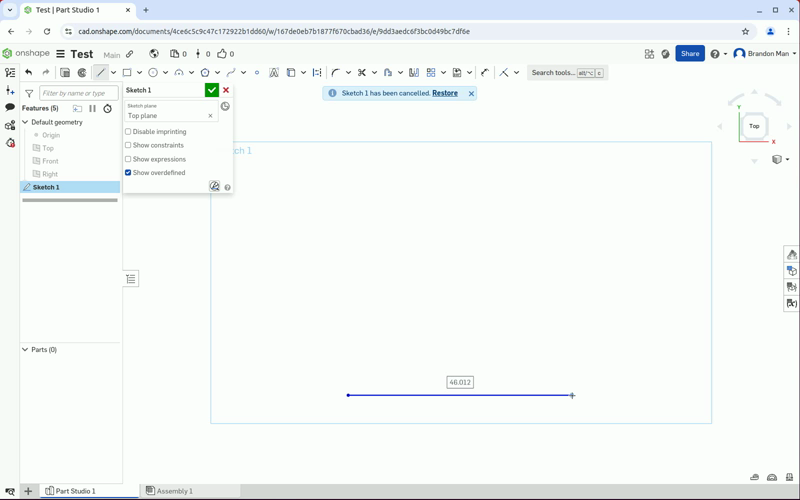
mouse_move(572, 171)
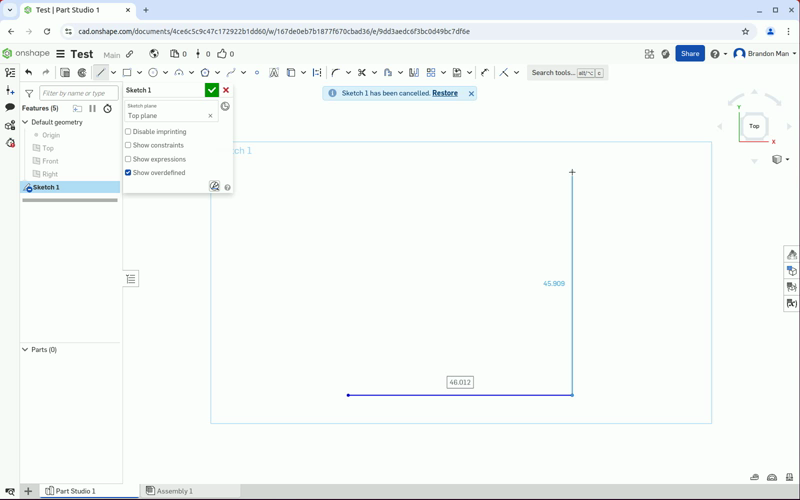
click(572, 171)
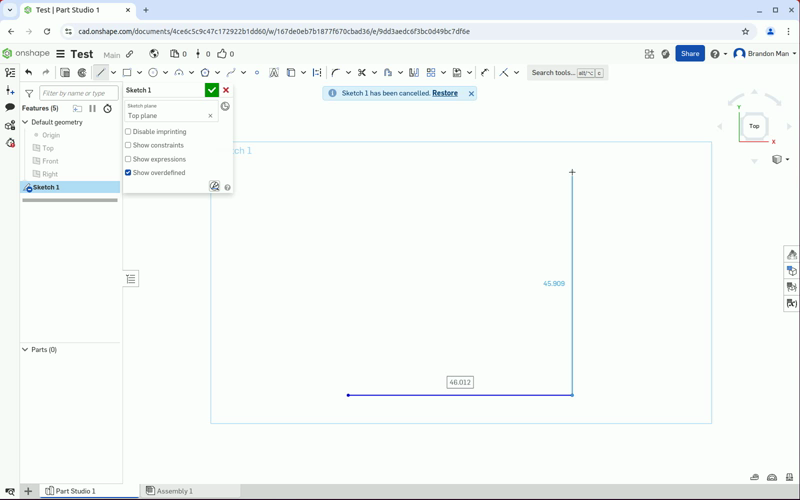
key_up(shift)
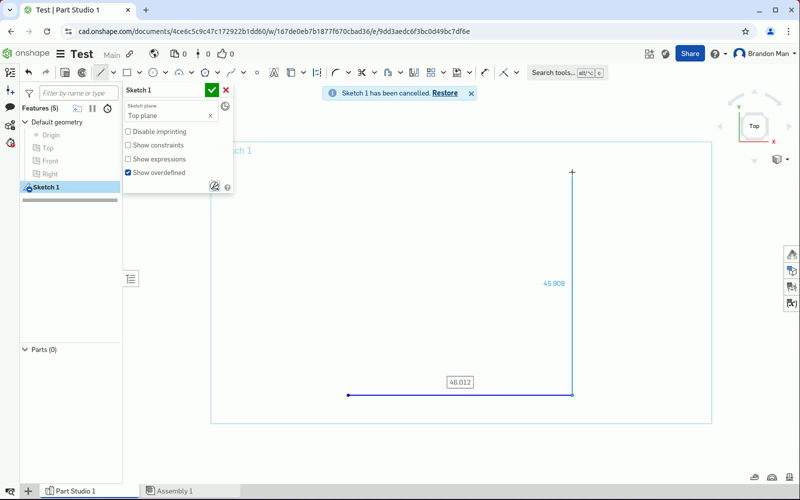
key_down(shift)
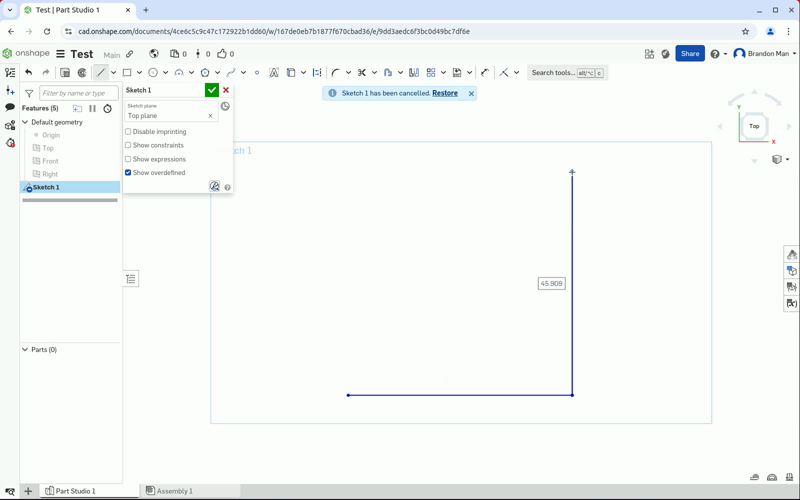
mouse_move(348, 171)
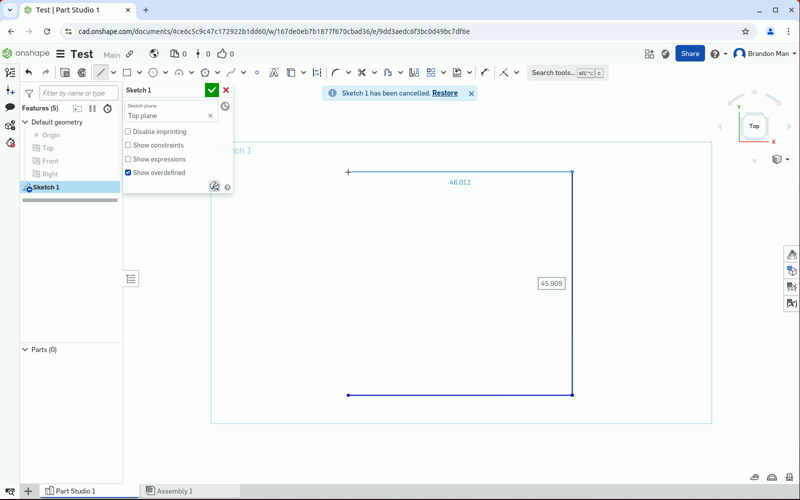
click(348, 171)
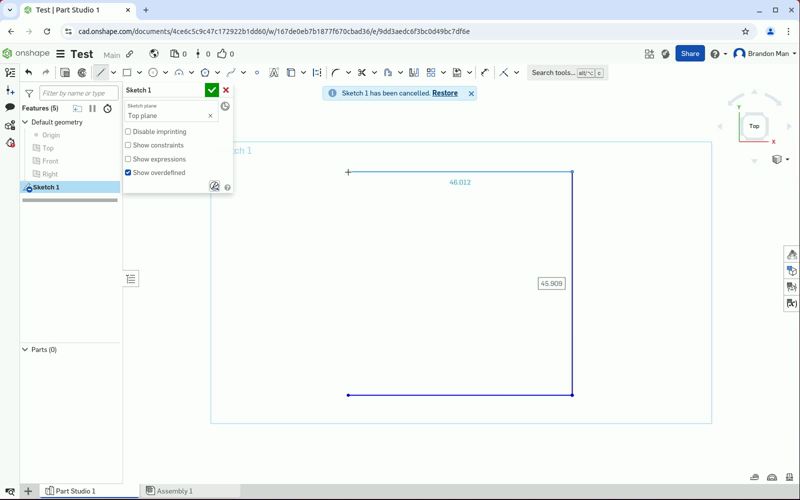
key_up(shift)
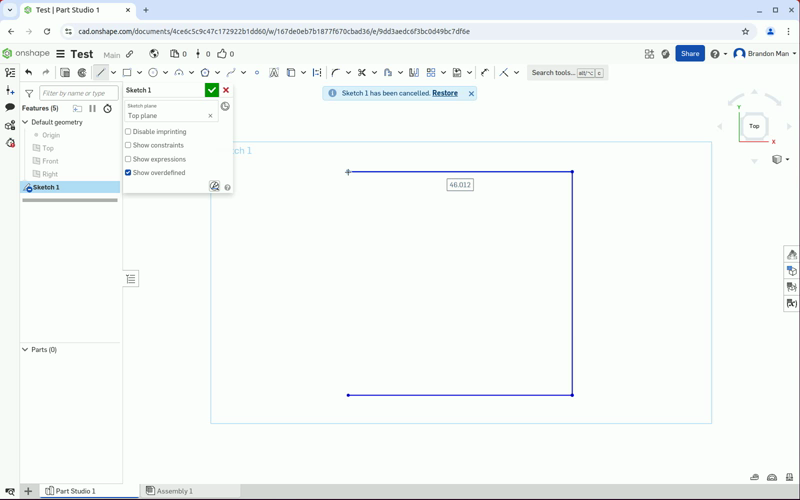
key_down(shift)
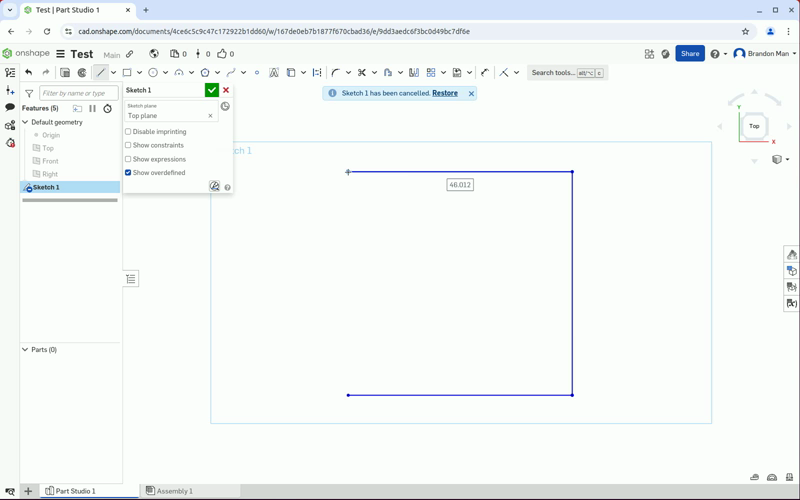
mouse_move(348, 395)
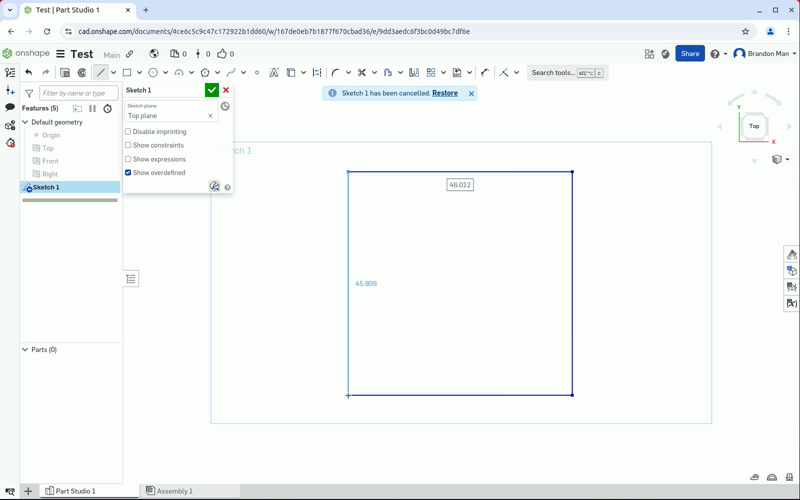
key_up(shift)
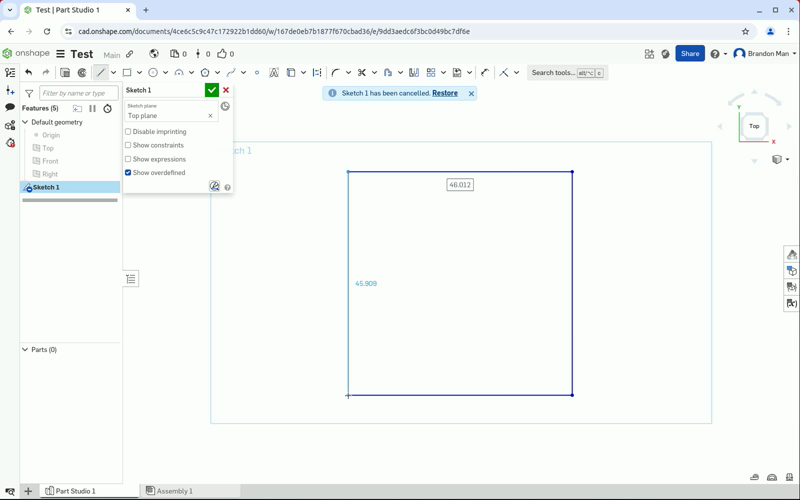
click(348, 395)
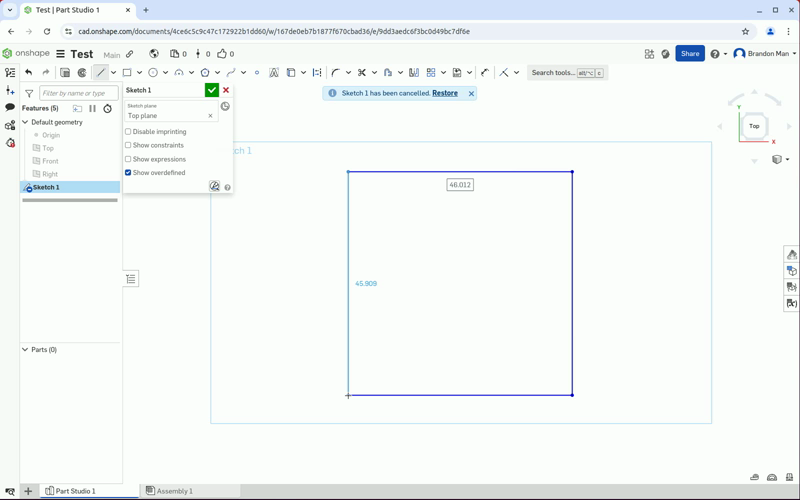
key(esc)
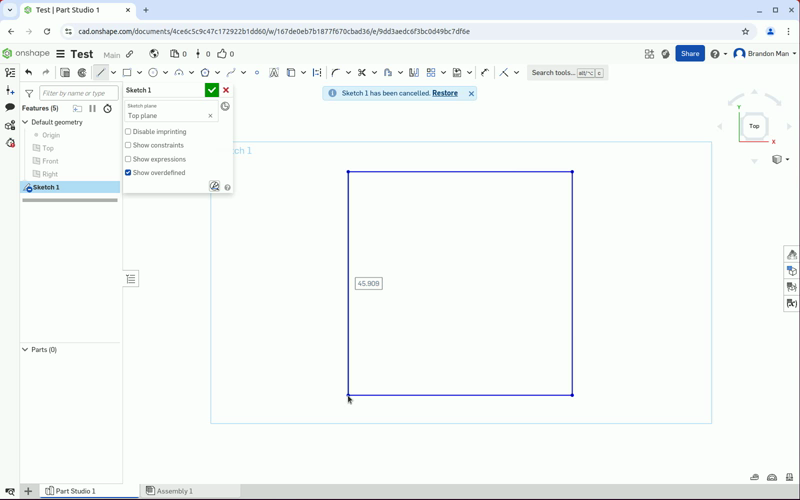
mouse_move(422, 205)
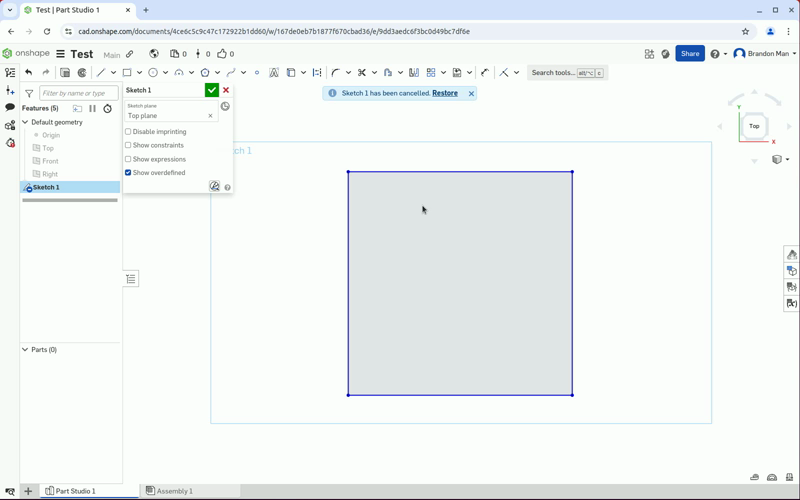
click(422, 205)
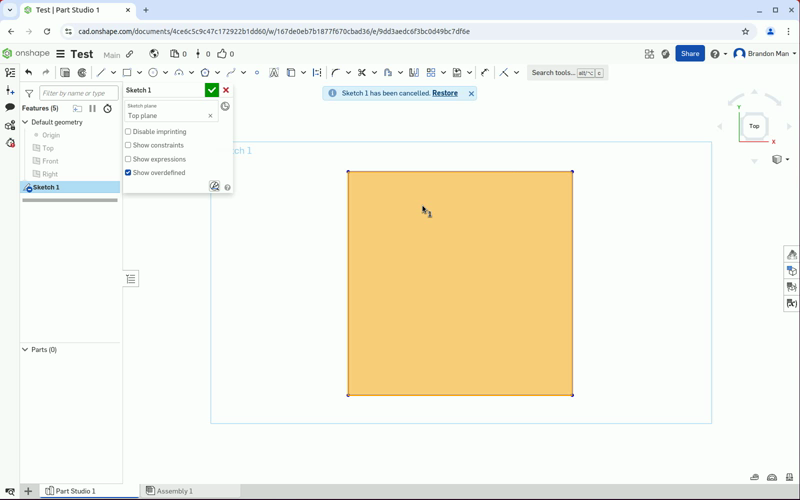
mouse_move(73, 352)
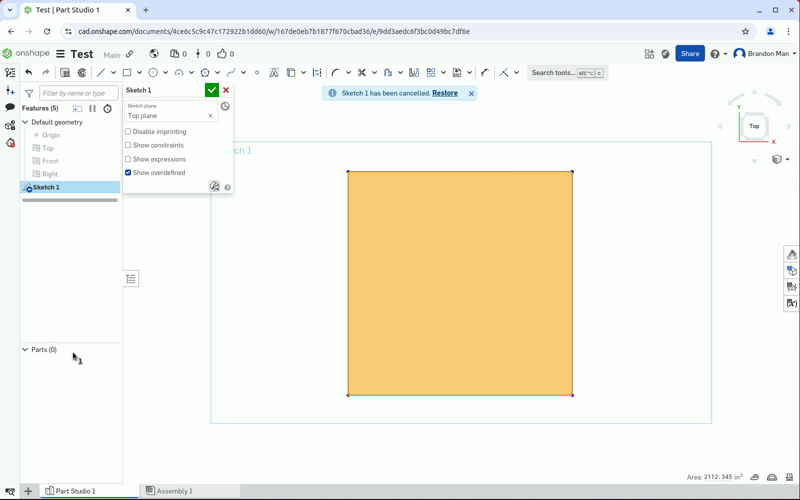
key(shift+y)
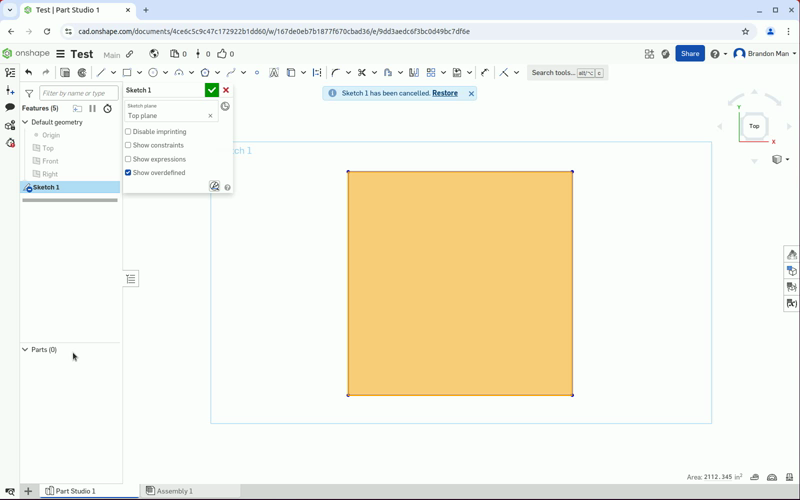
key(shift+e)
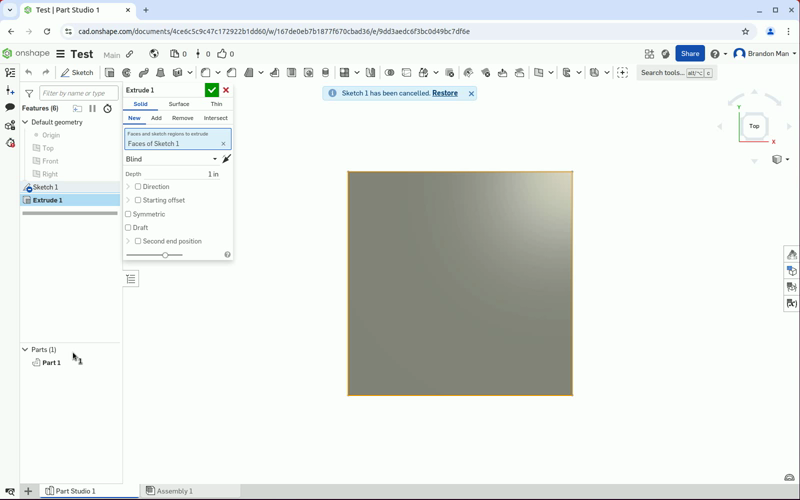
mouse_move(143, 106)
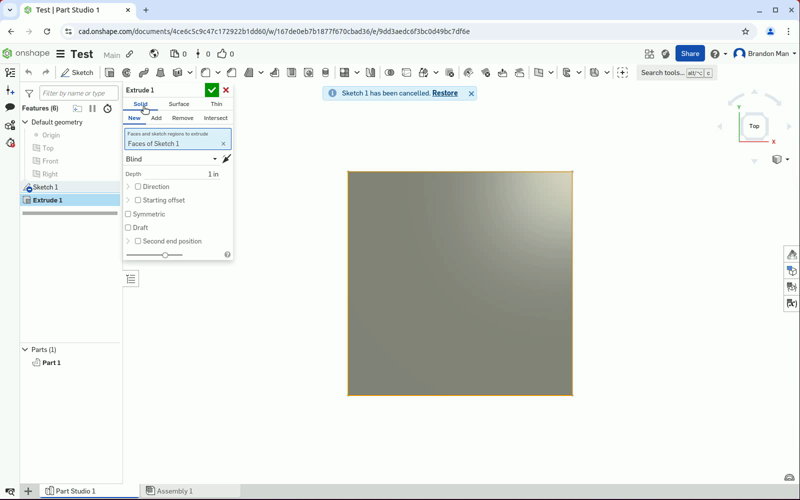
click(143, 106)
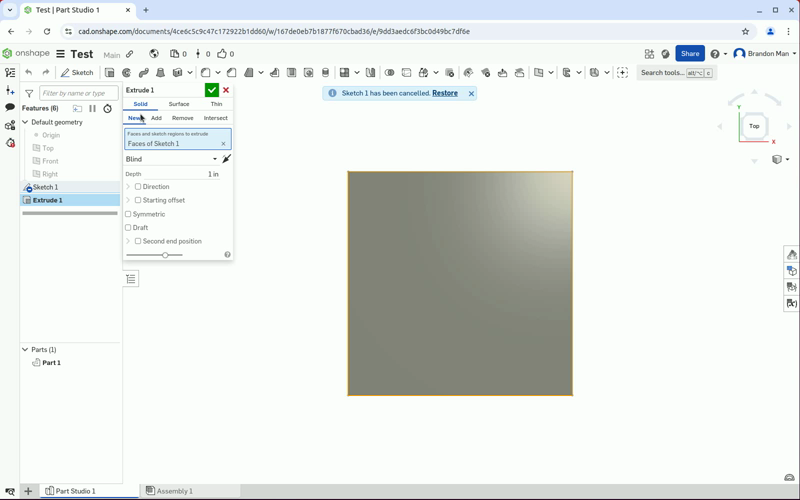
mouse_move(137, 120)
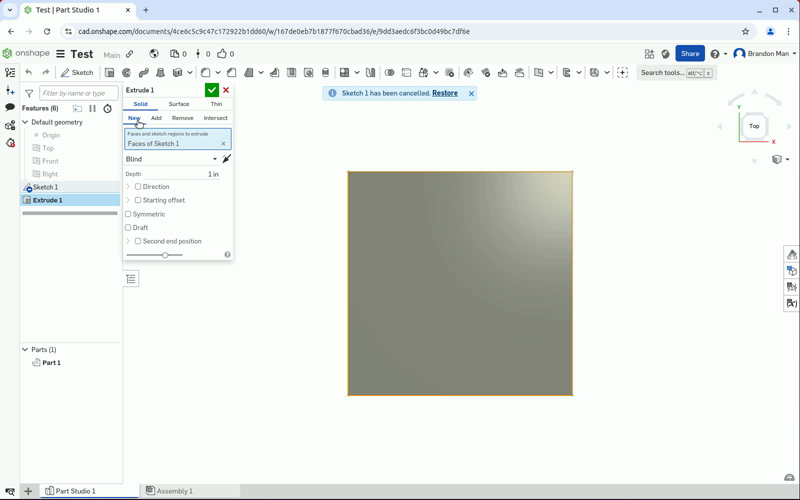
click(137, 120)
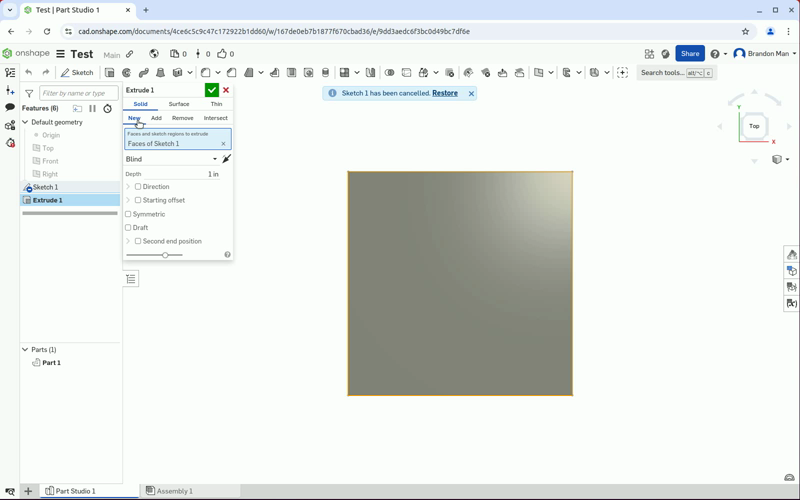
key(tab, 4)
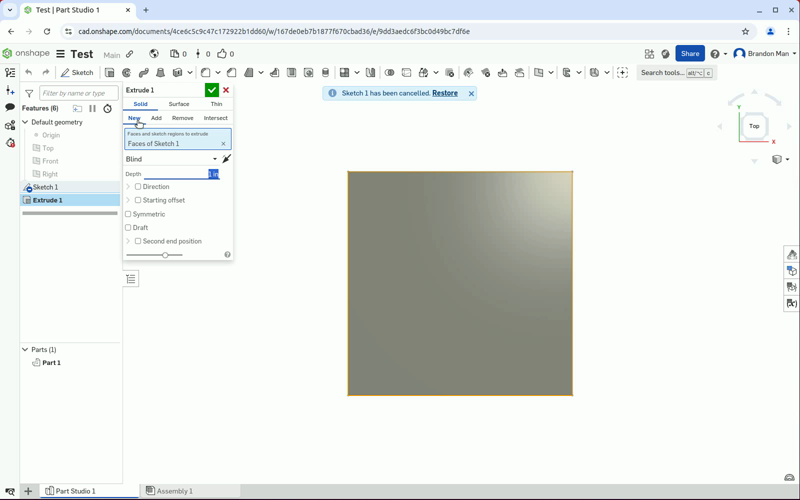
text(3.851)
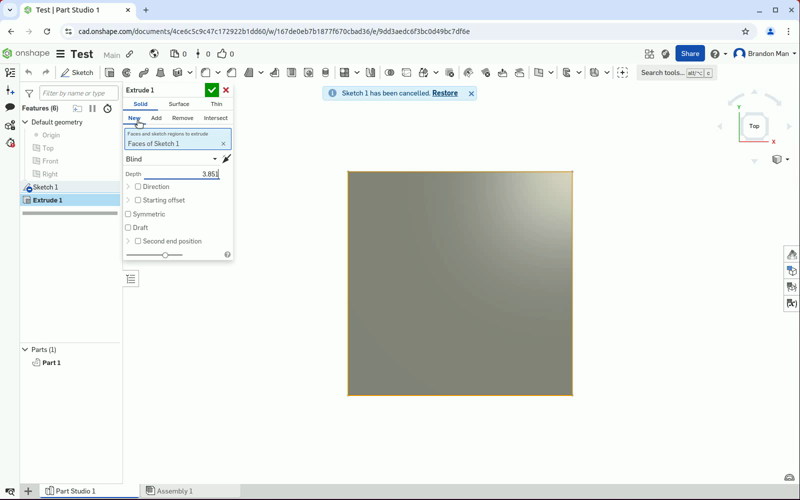
key(enter)
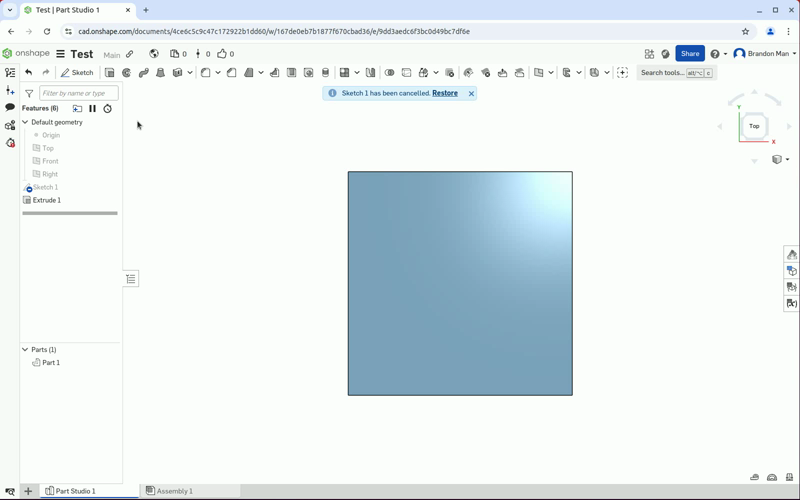
key(shift+h)
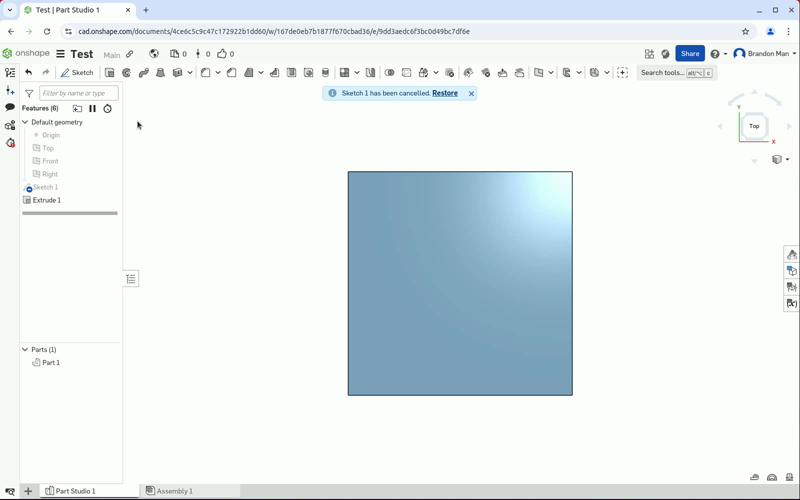
key(shift+h)
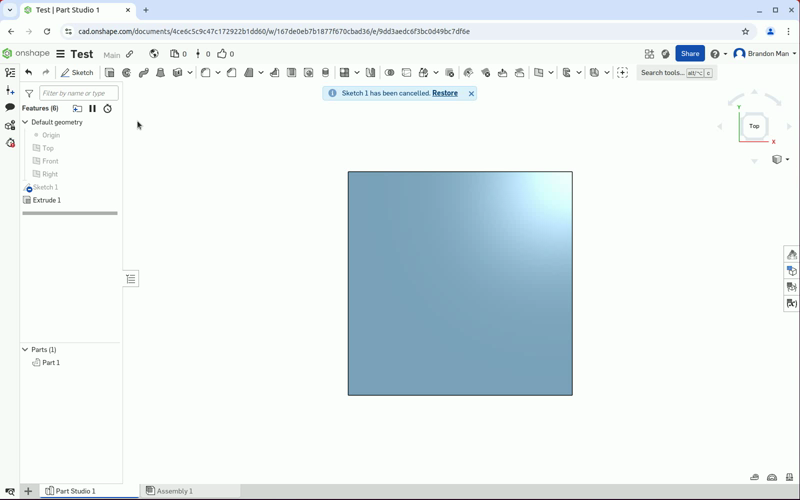
mouse_move(73, 189)
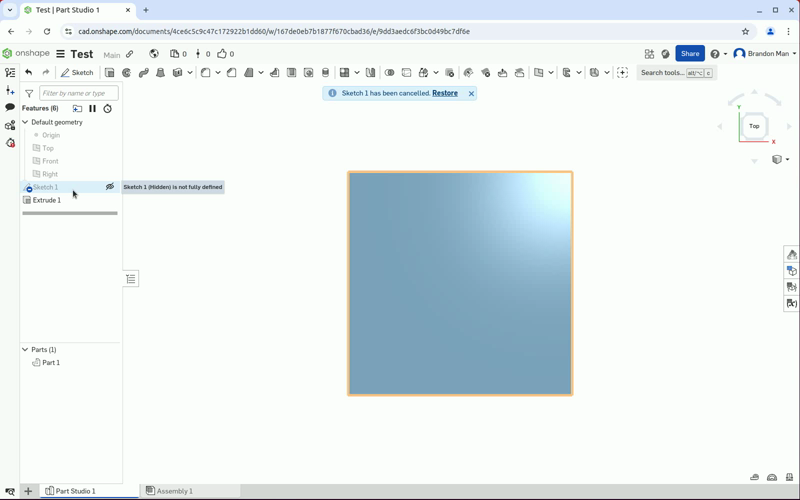
click(73, 189)
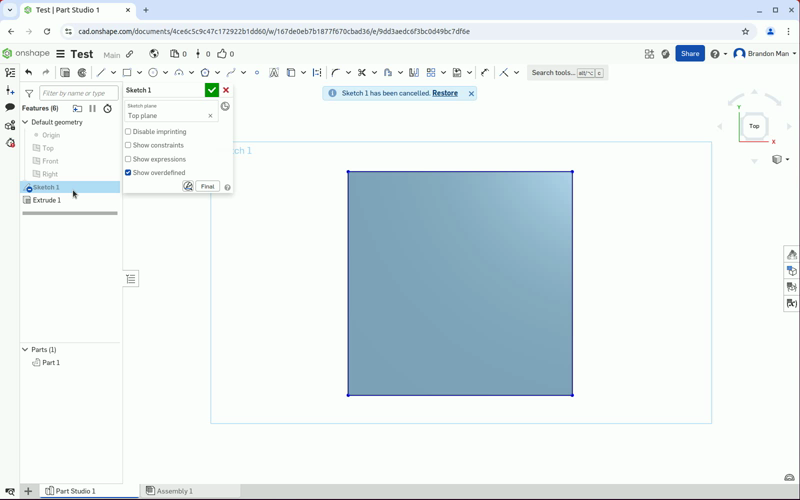
mouse_move(229, 92)
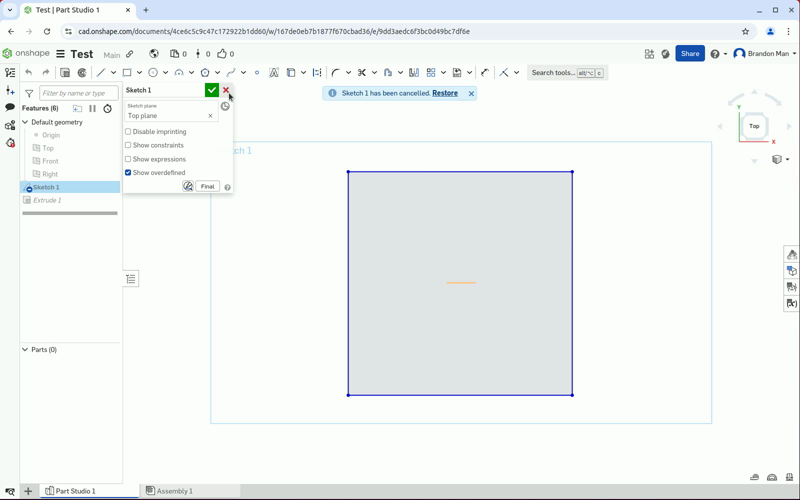
click(229, 92)
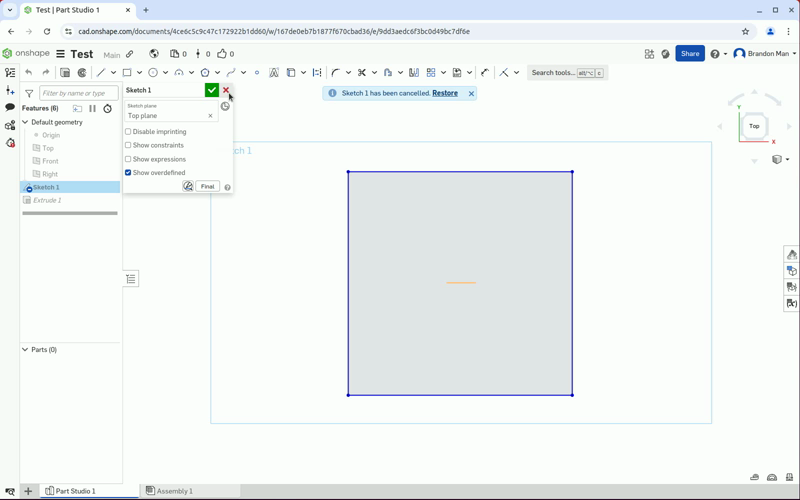
key(shift+s)
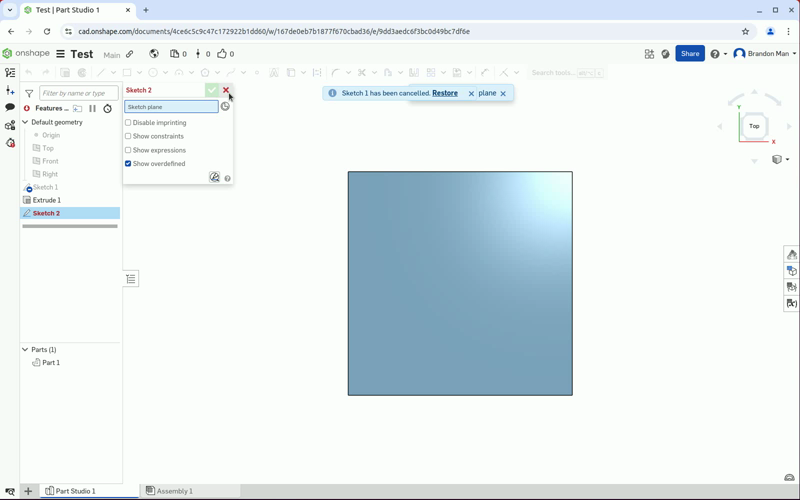
mouse_move(73, 150)
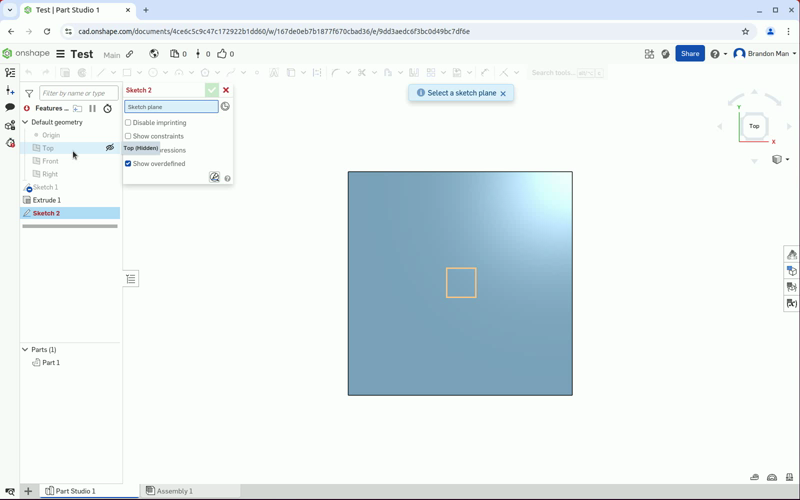
click(73, 150)
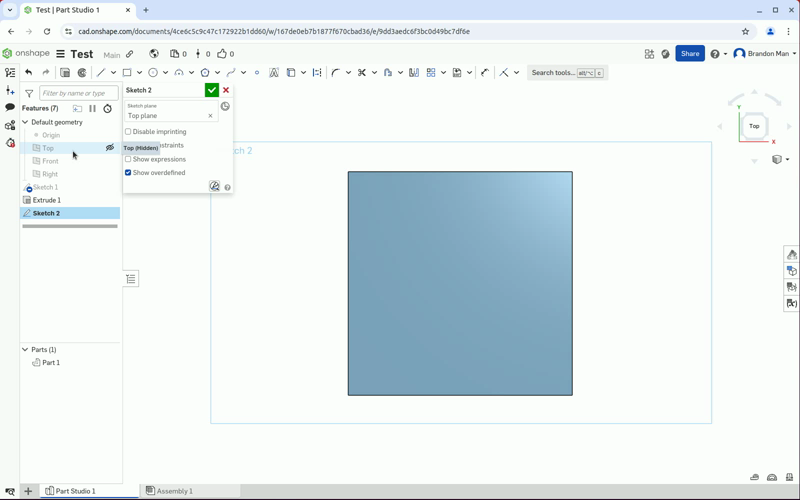
mouse_move(73, 352)
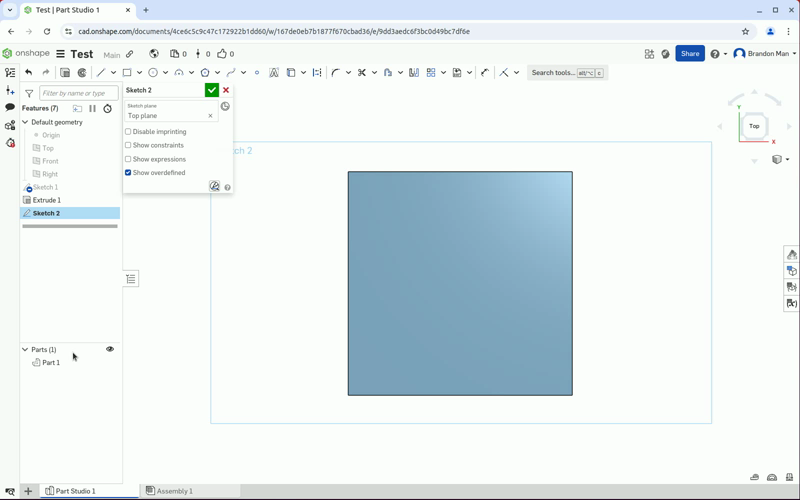
key(y)
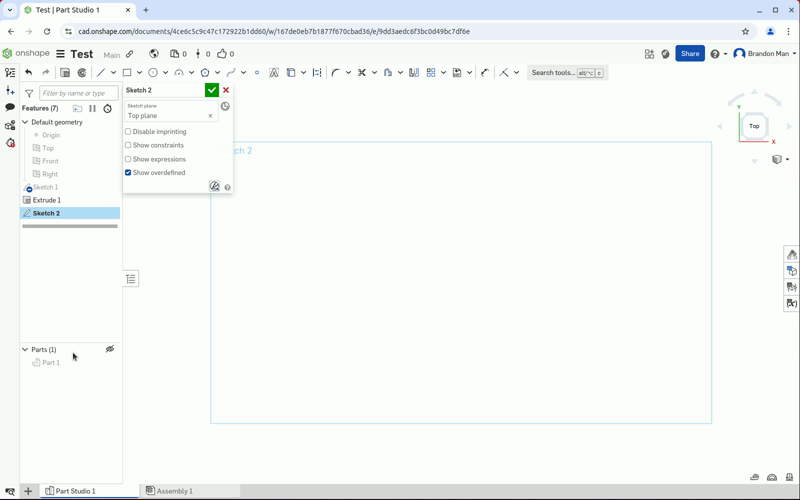
key(c)
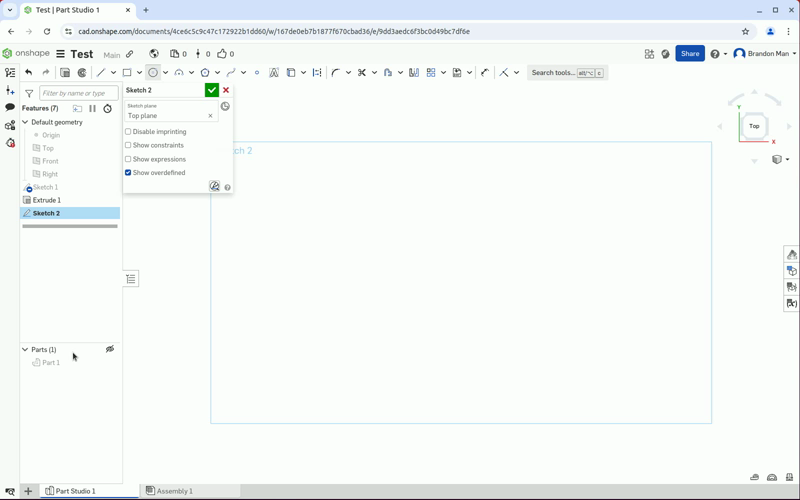
key_down(shift)
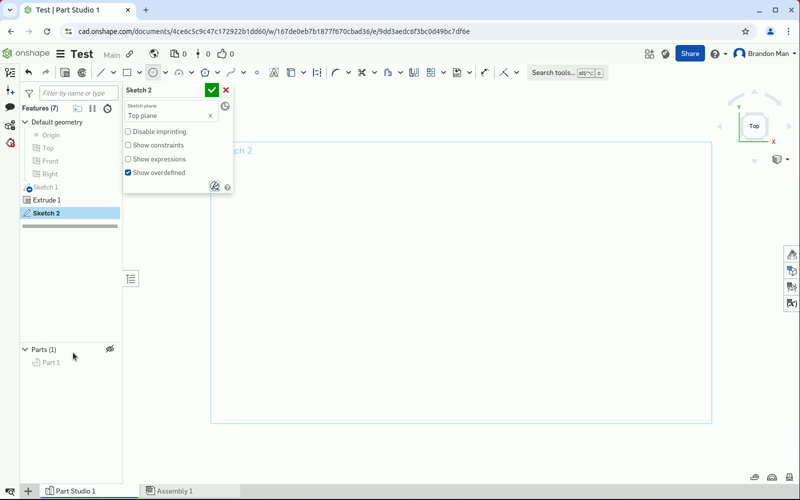
mouse_move(461, 282)
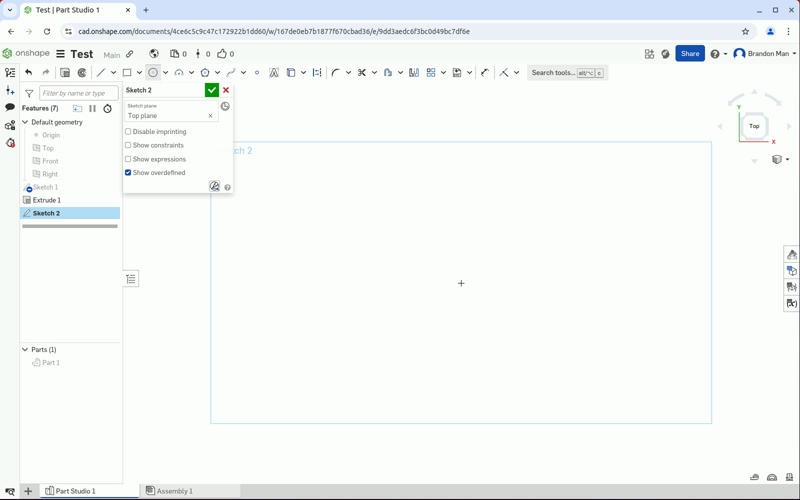
click(461, 282)
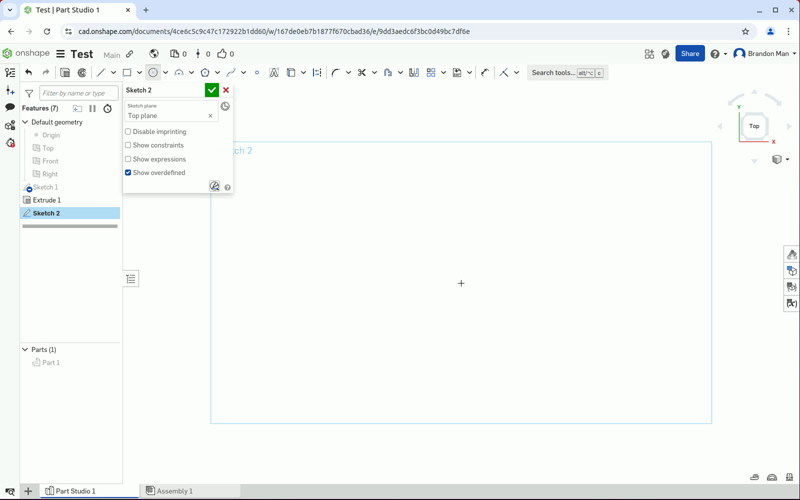
key_up(shift)
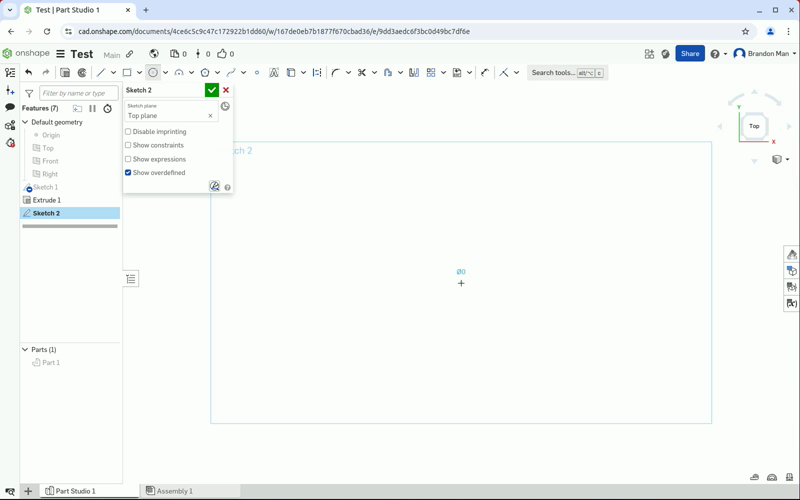
mouse_move(482, 282)
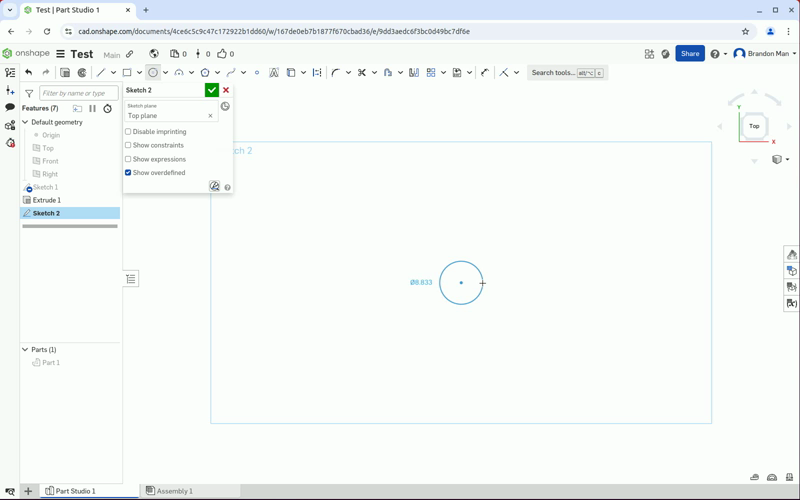
click(482, 282)
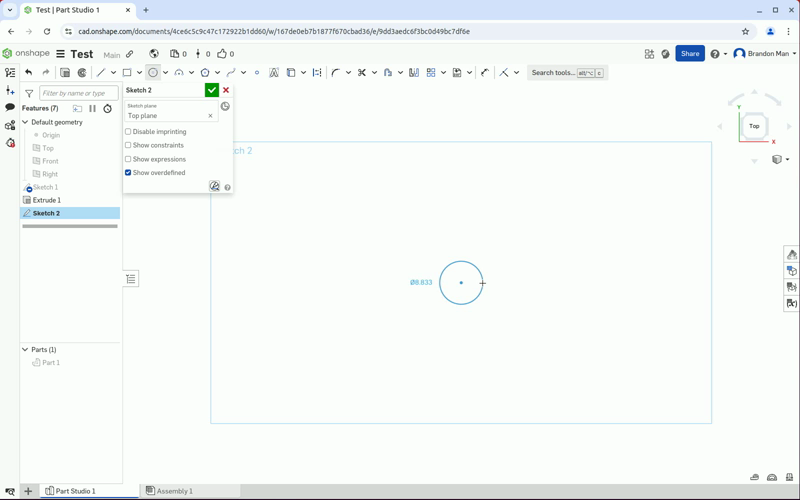
key(esc)
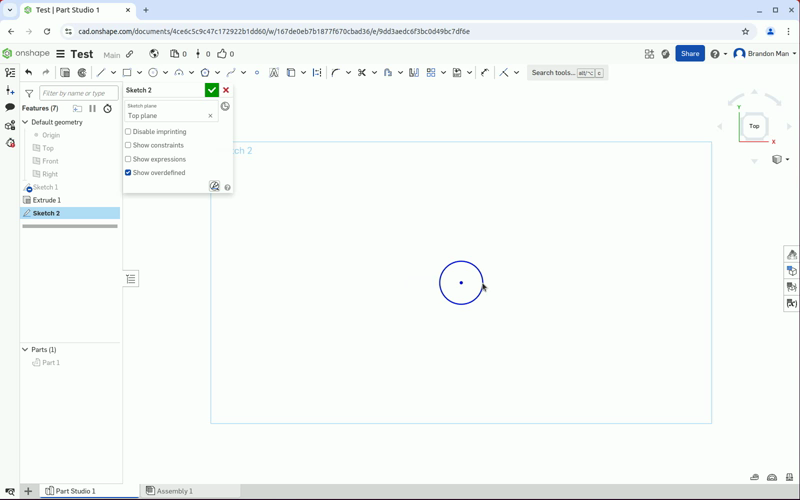
mouse_move(455, 277)
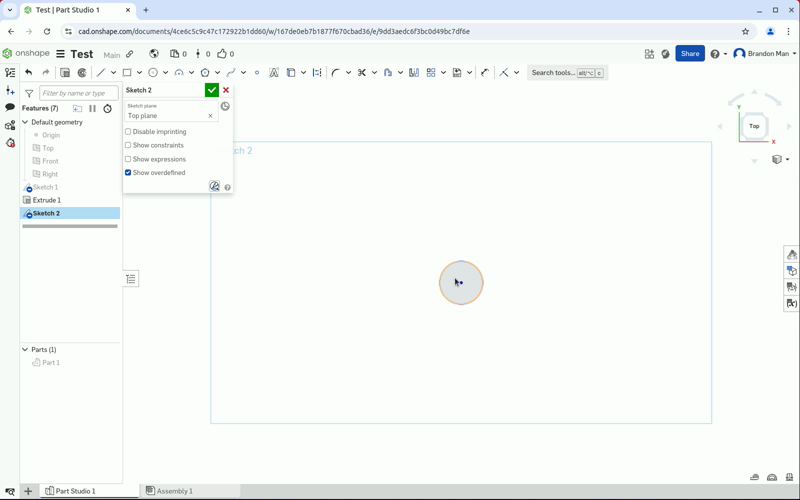
scroll(6)
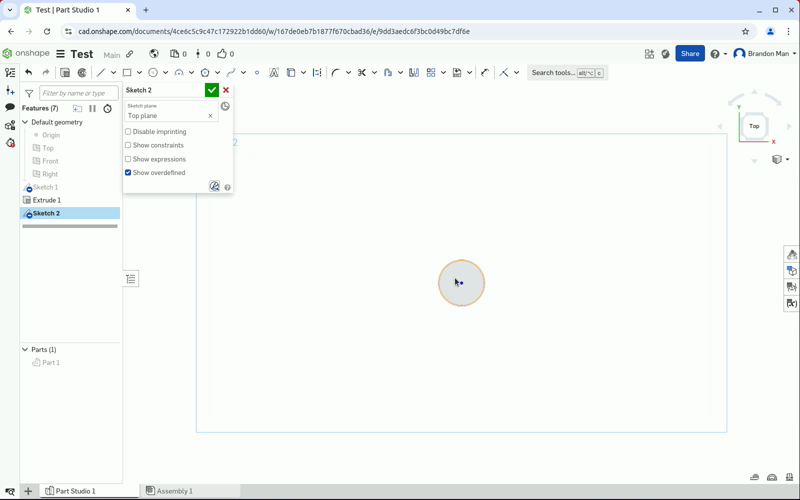
scroll(6)
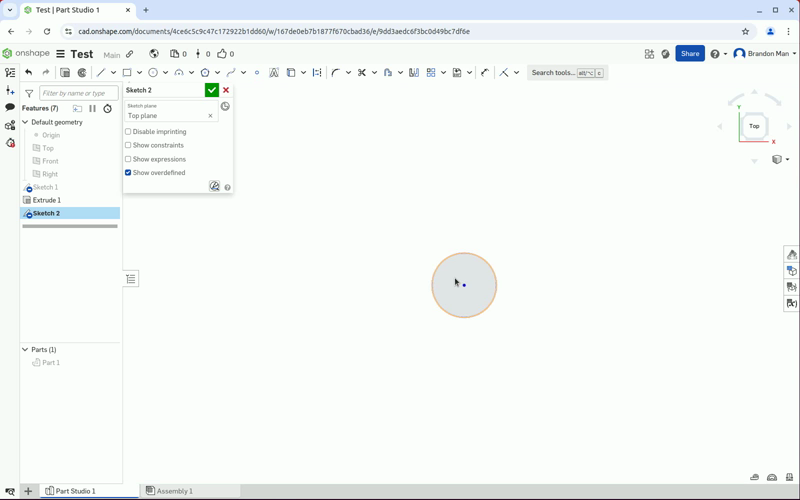
scroll(6)
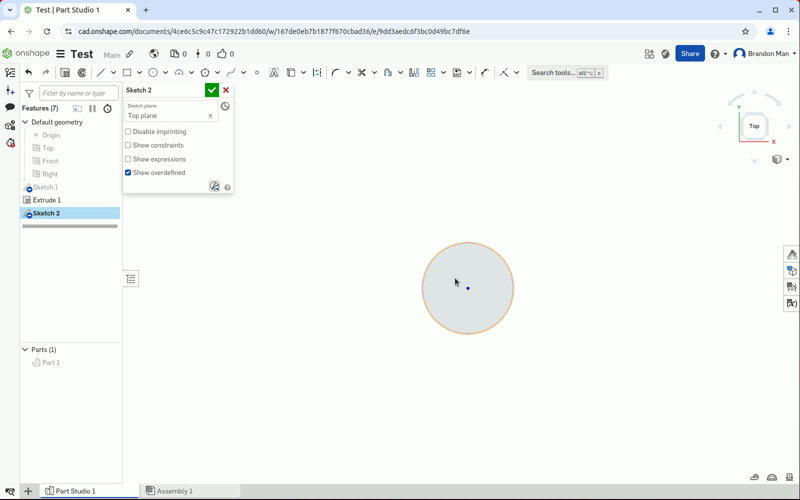
scroll(6)
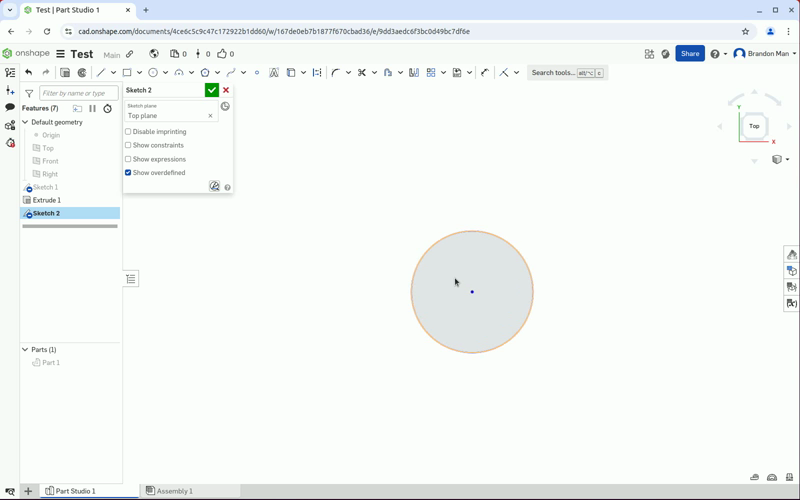
scroll(6)
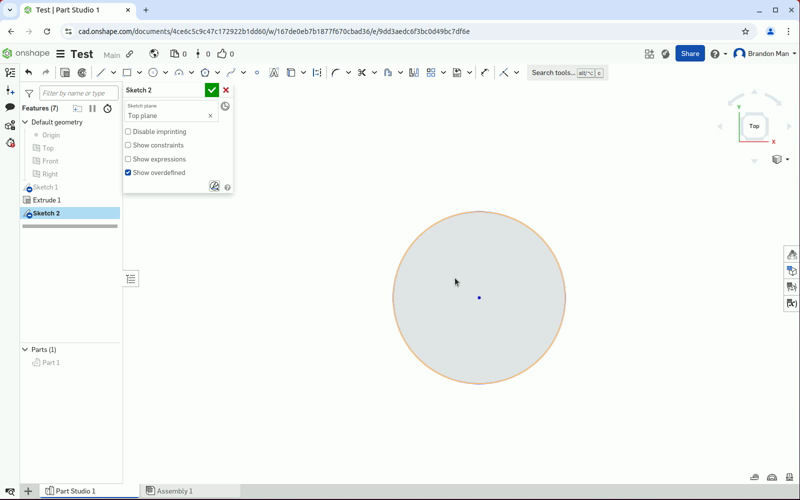
scroll(6)
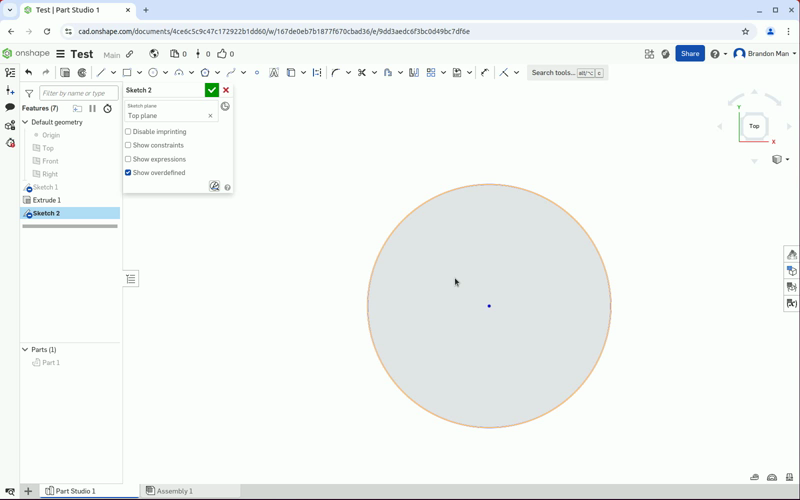
scroll(6)
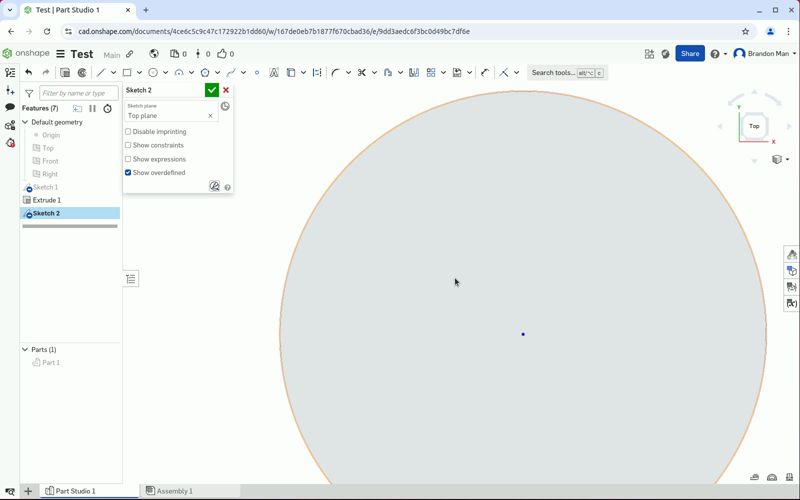
click(455, 277)
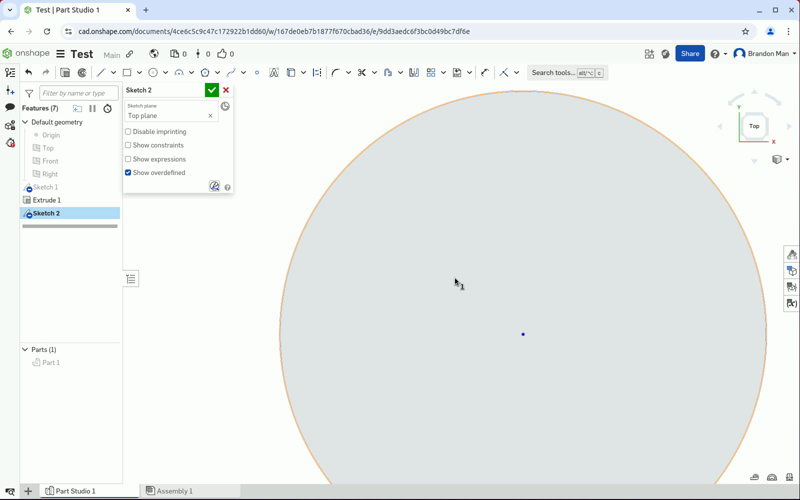
scroll(-6)
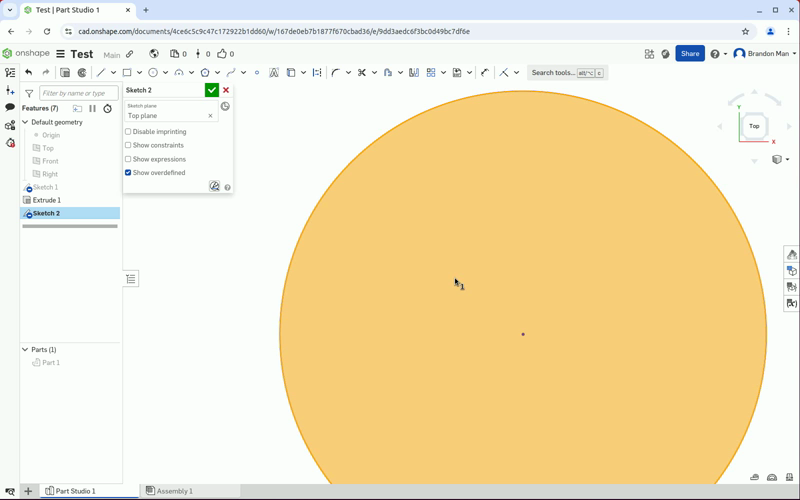
scroll(-6)
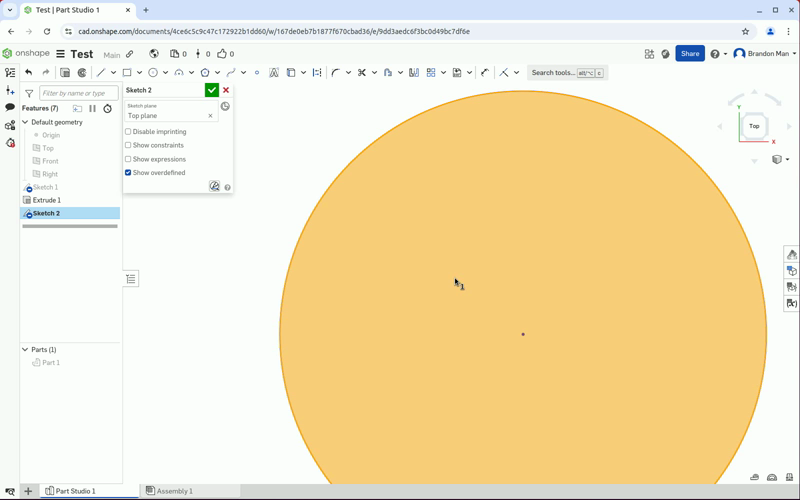
scroll(-6)
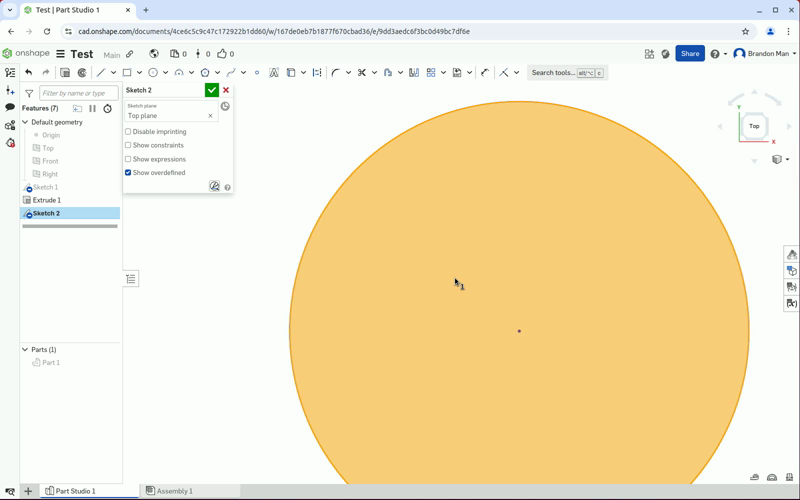
scroll(-6)
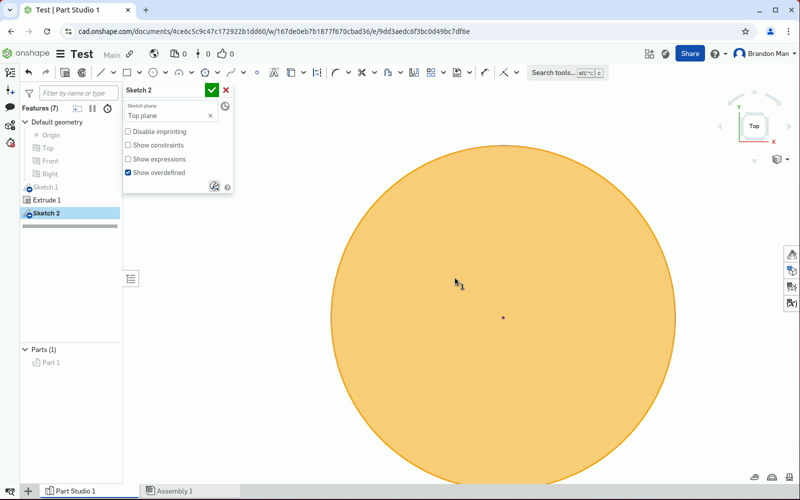
scroll(-6)
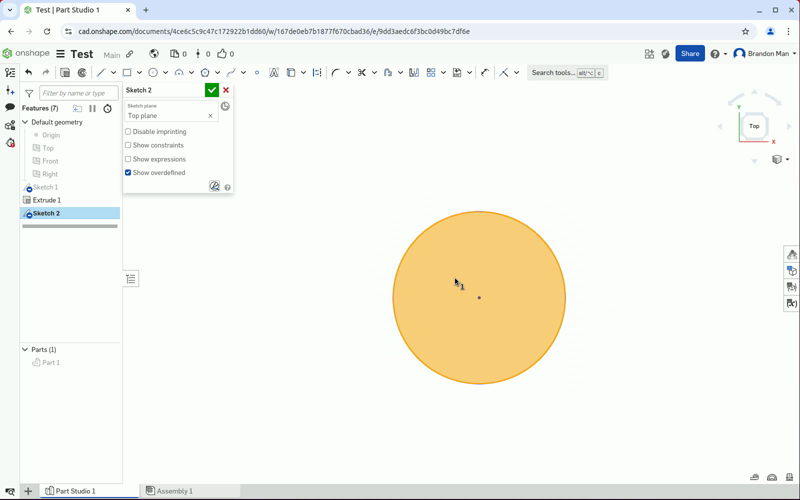
scroll(-6)
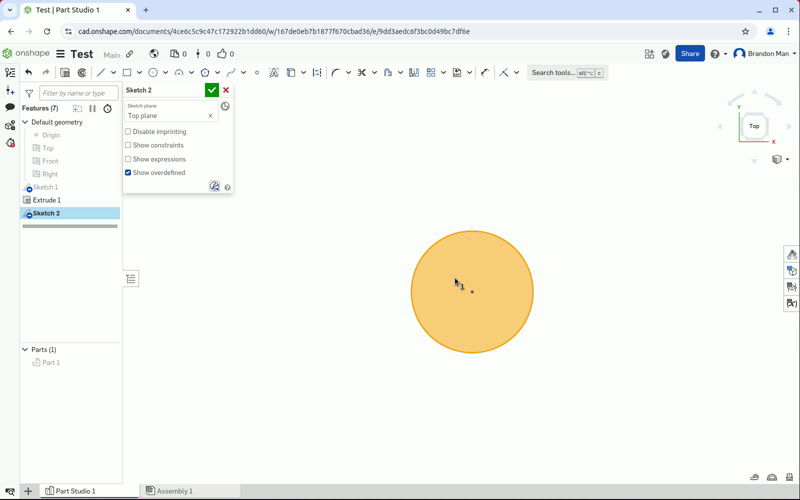
scroll(-6)
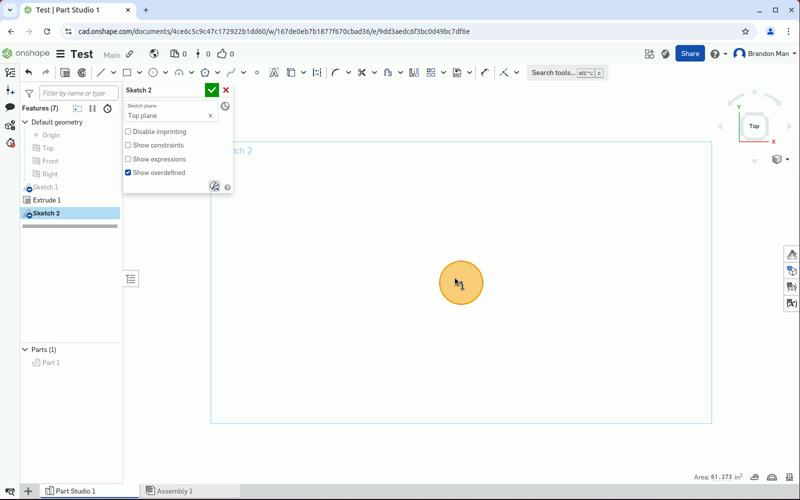
mouse_move(73, 352)
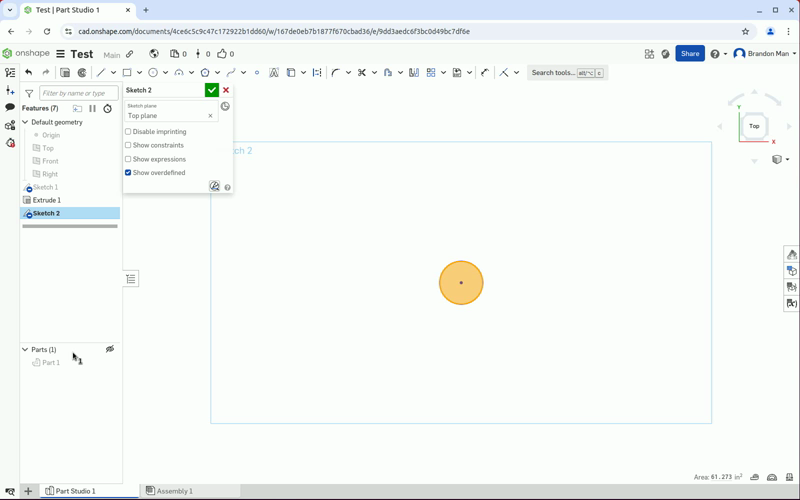
key(shift+y)
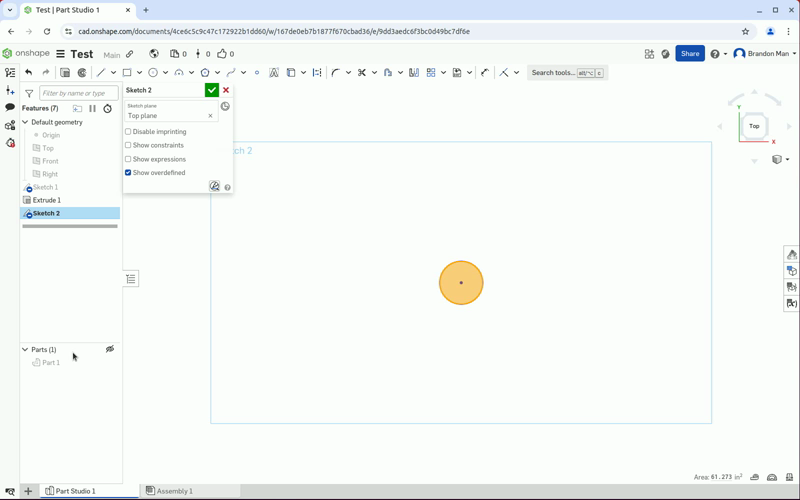
key(shift+e)
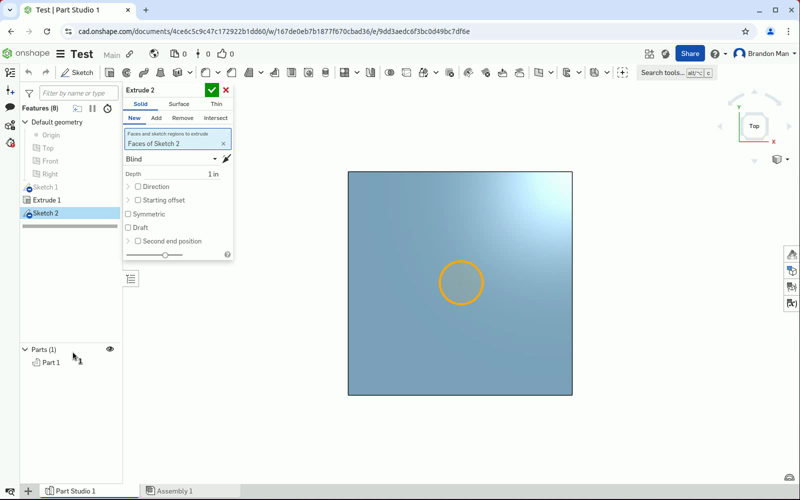
mouse_move(143, 106)
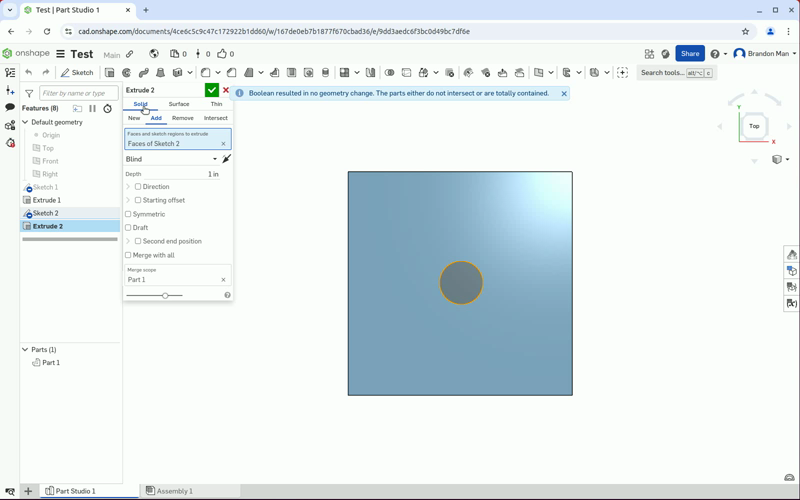
click(143, 106)
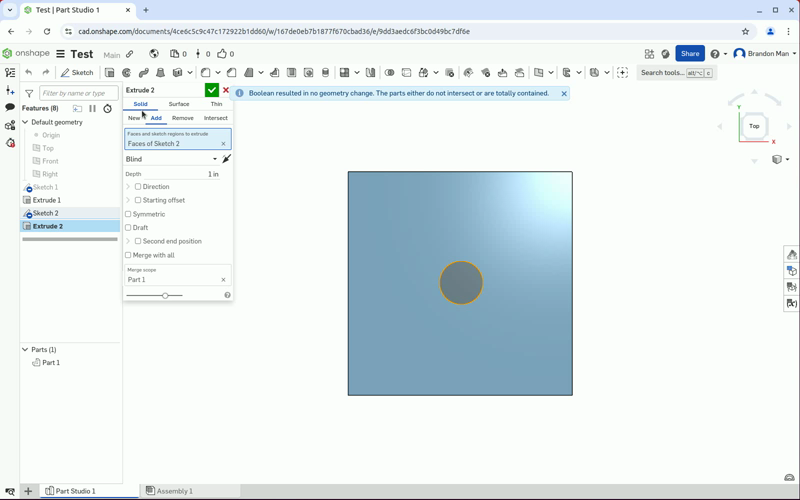
mouse_move(137, 120)
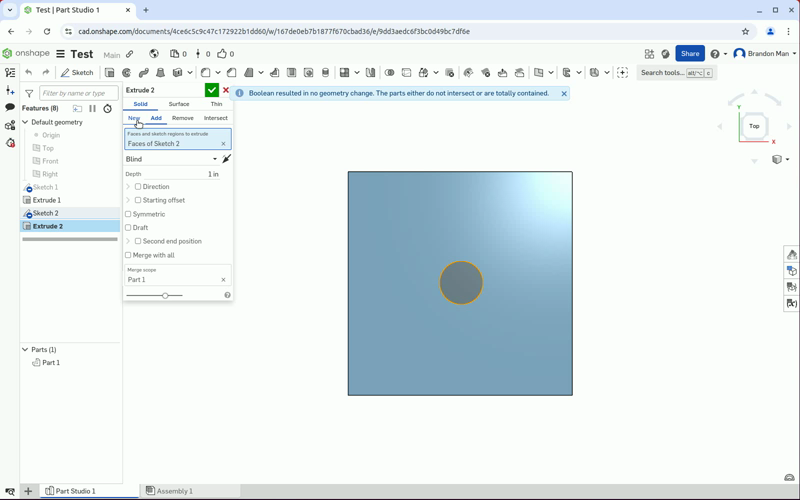
click(137, 120)
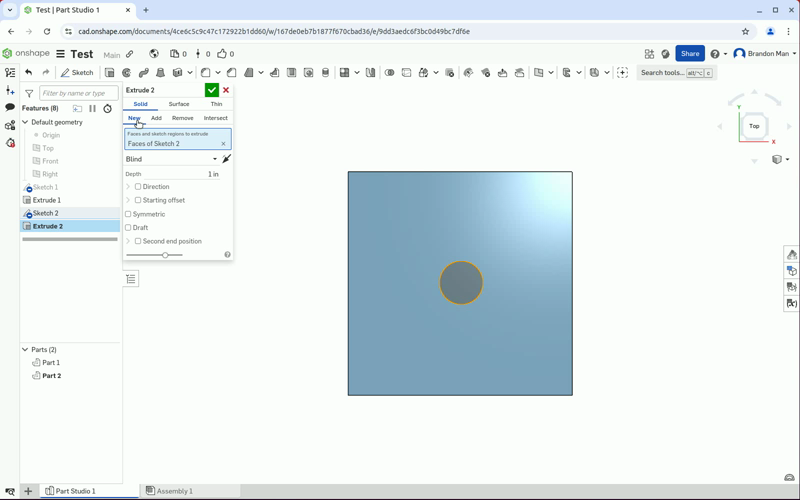
key(tab, 4)
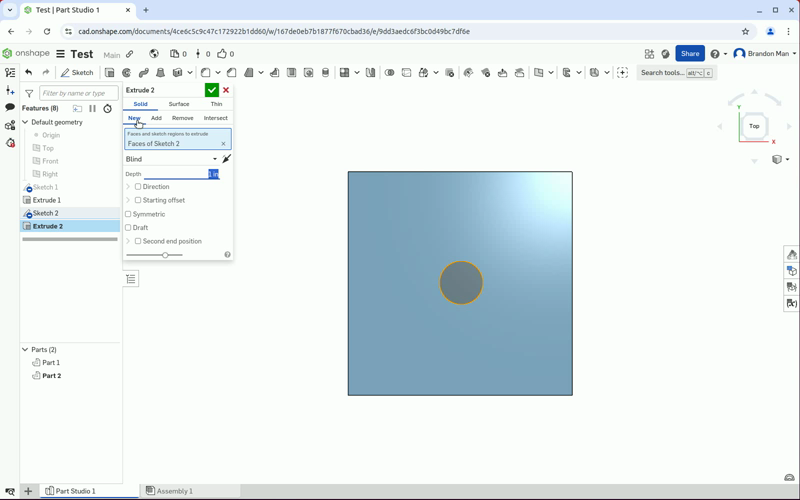
text(19.257)
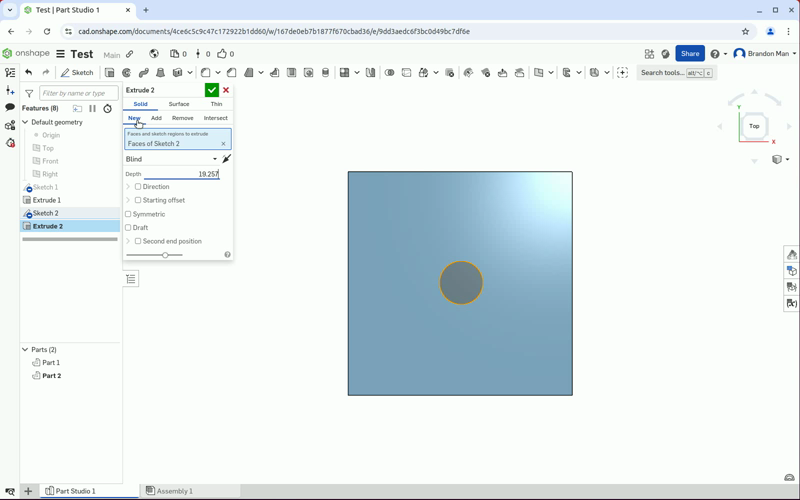
key(enter)
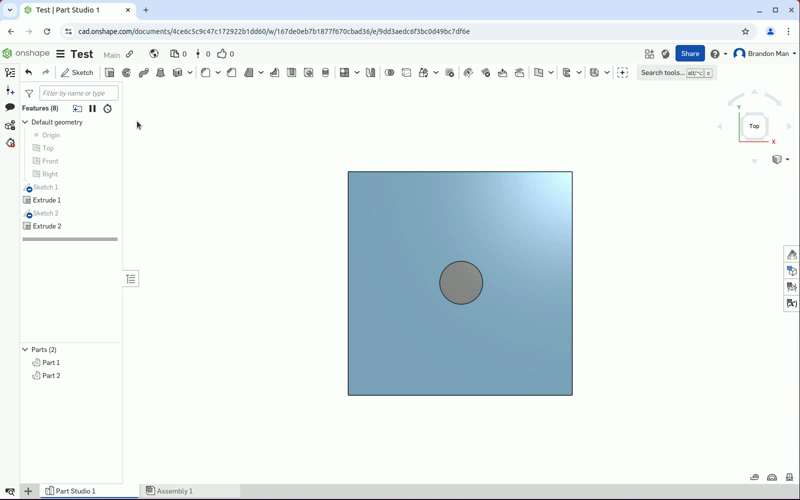
key(shift+h)
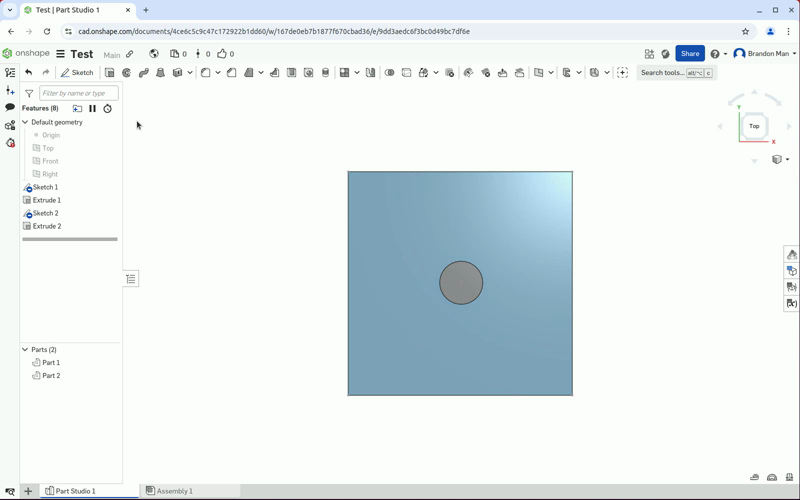
key(shift+h)
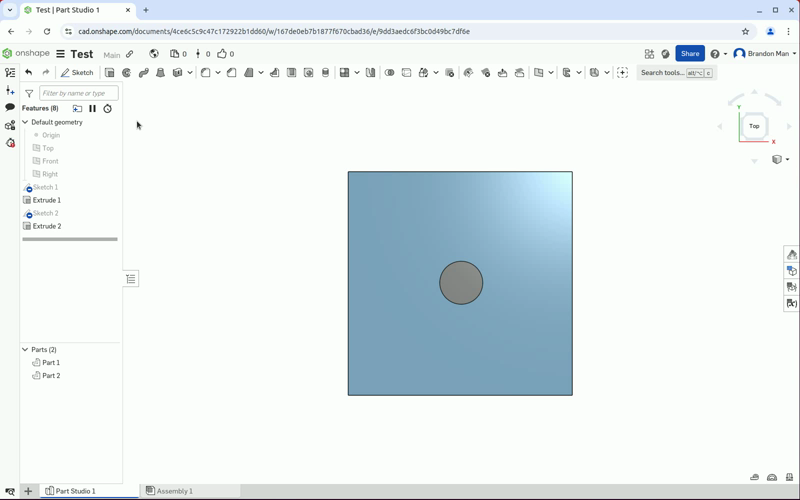
mouse_move(73, 189)
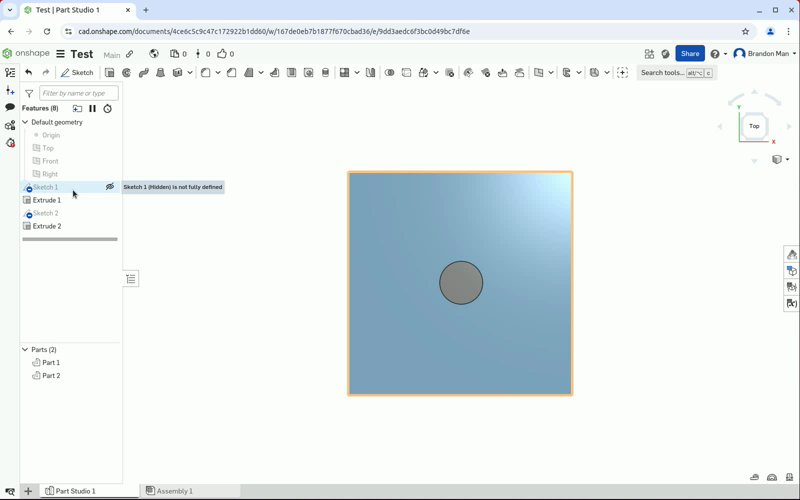
click(73, 189)
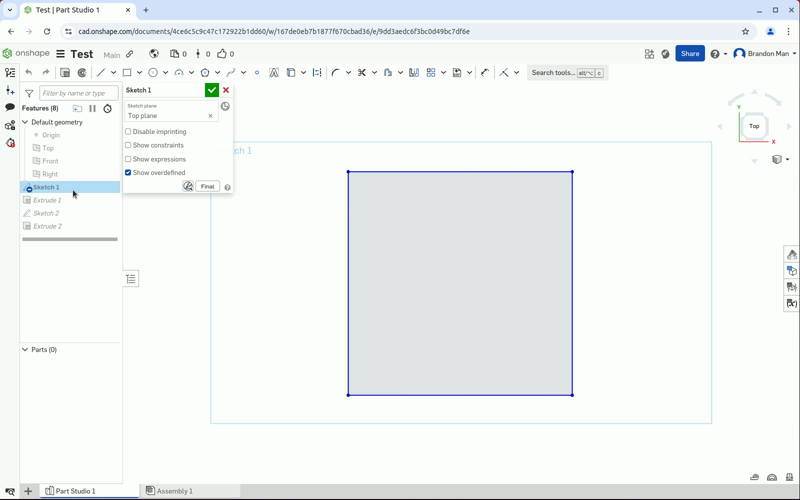
mouse_move(229, 92)
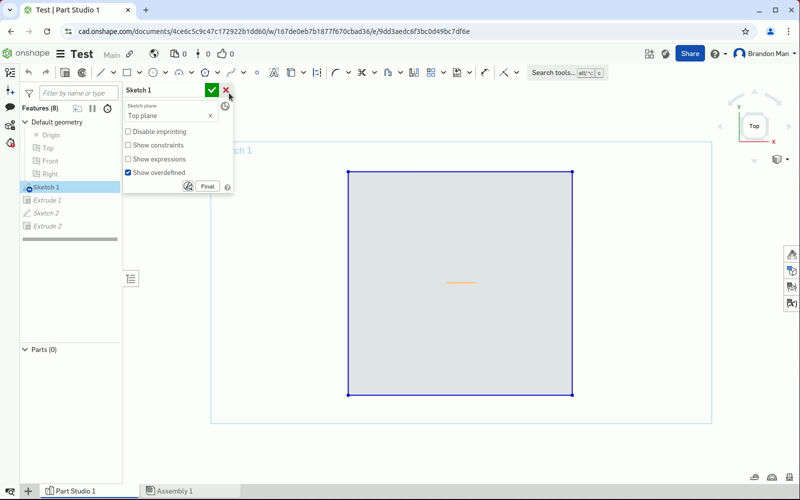
click(229, 92)
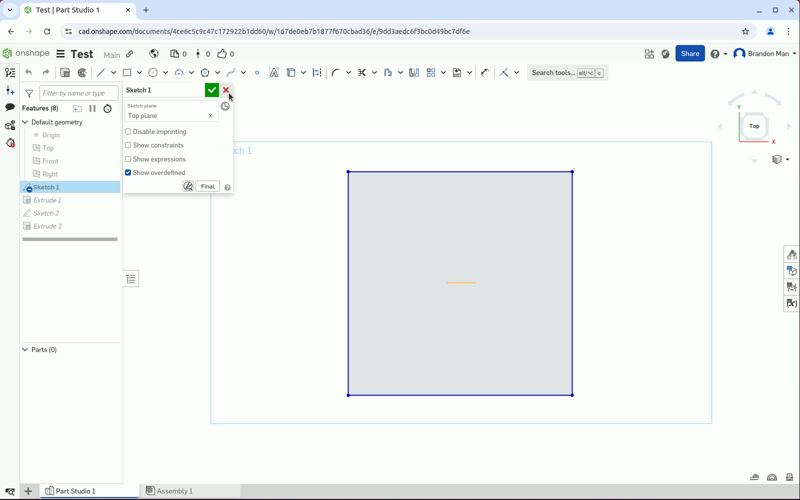
key(shift+s)
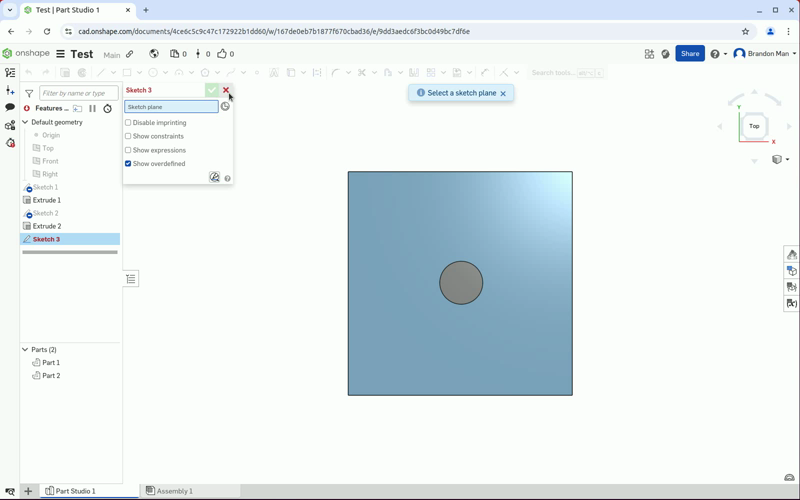
mouse_move(73, 150)
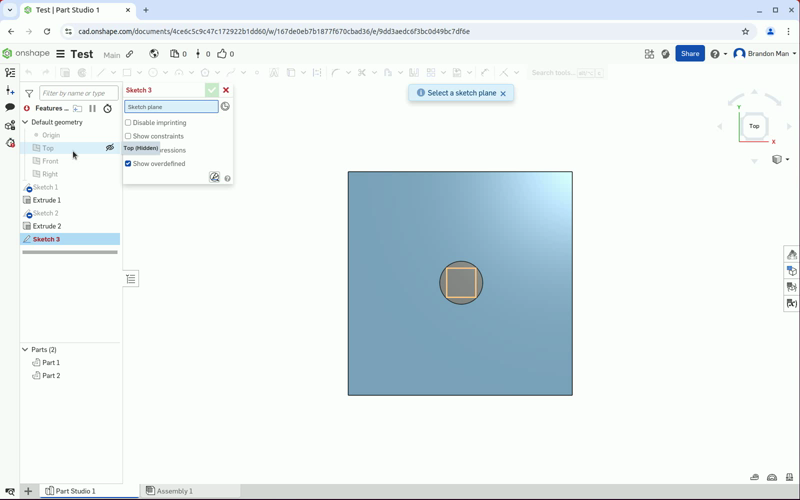
click(73, 150)
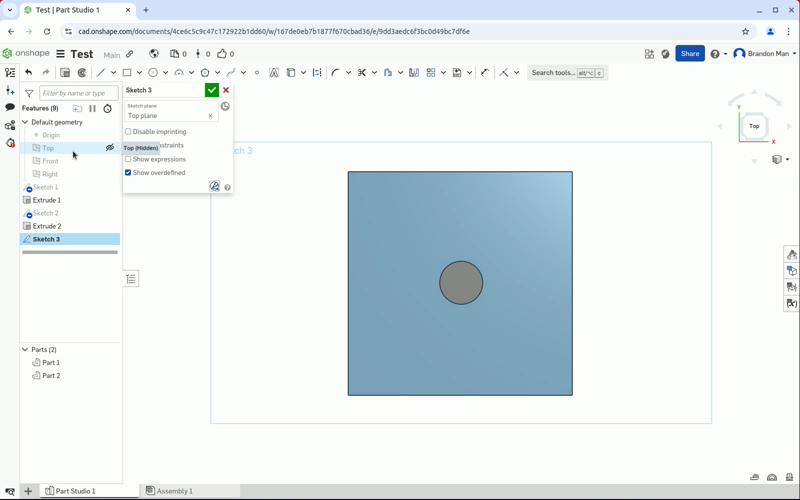
mouse_move(73, 352)
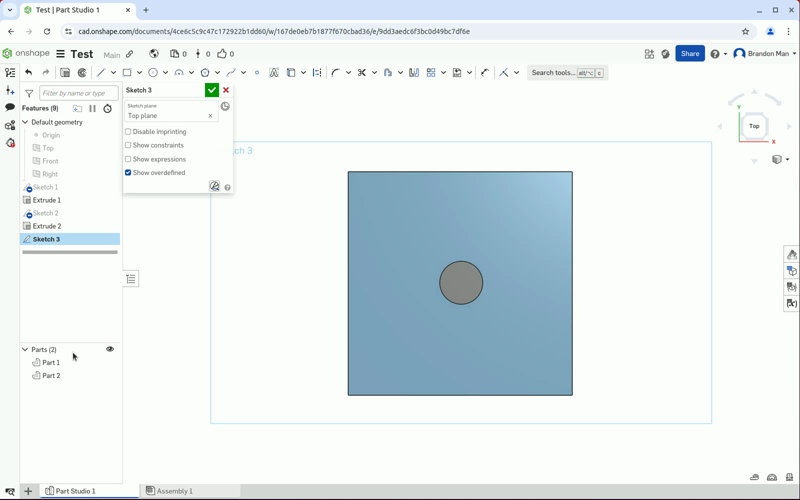
key(y)
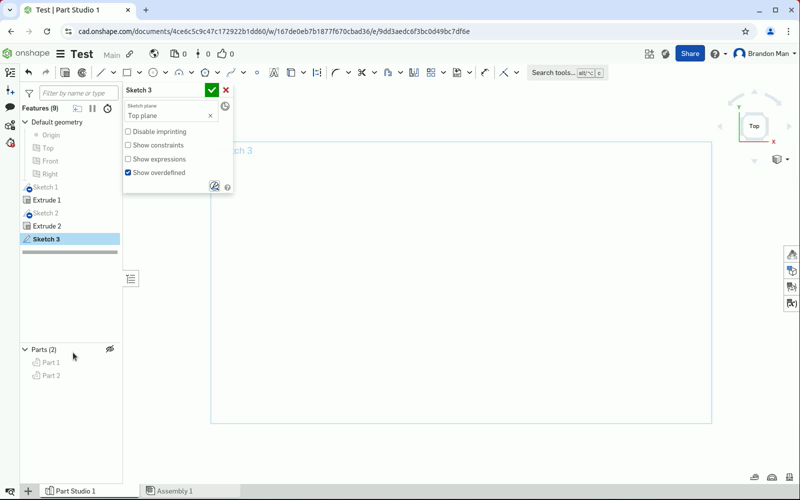
key(c)
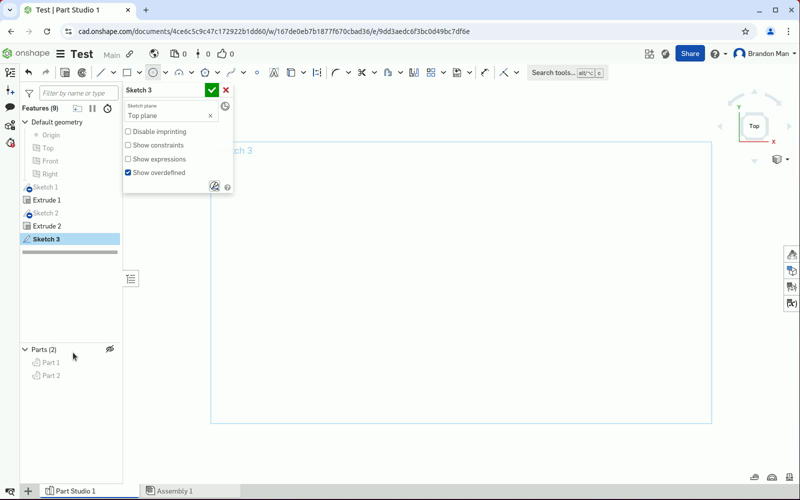
key_down(shift)
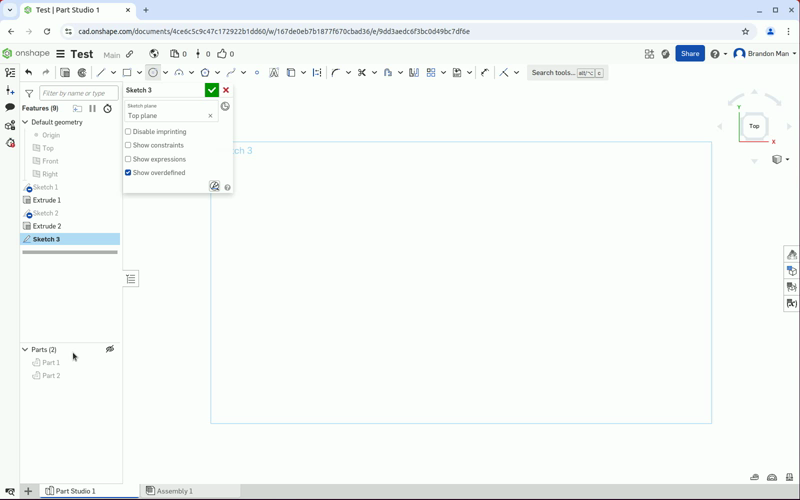
mouse_move(461, 282)
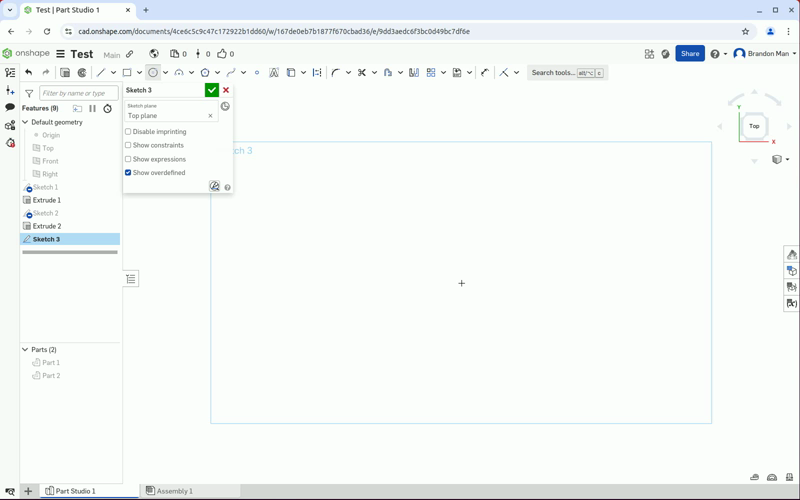
click(461, 282)
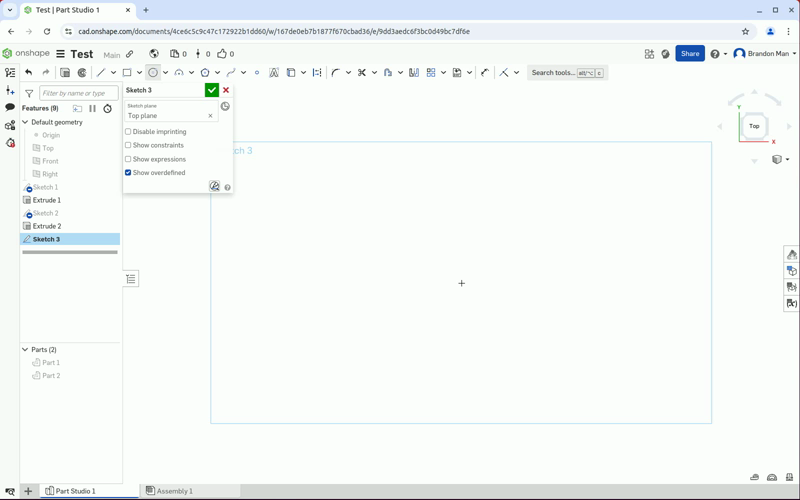
key_up(shift)
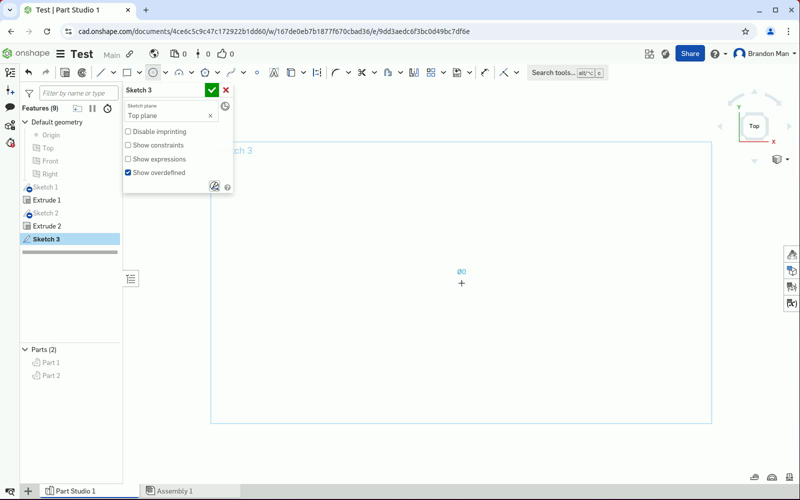
mouse_move(561, 282)
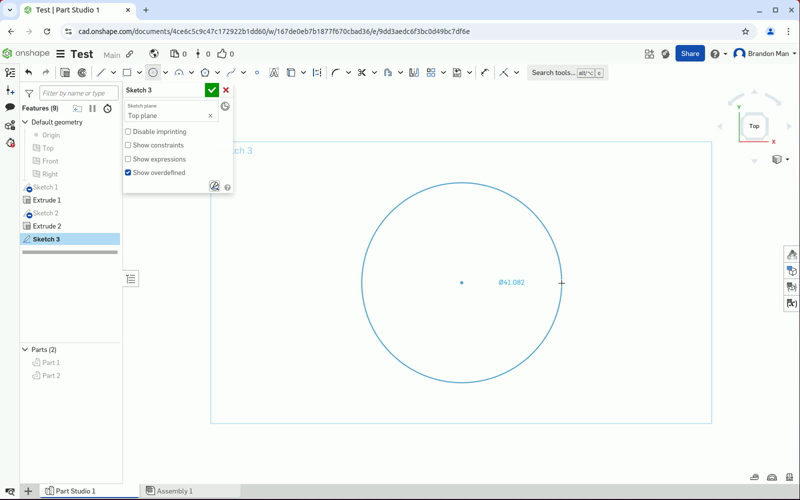
click(561, 282)
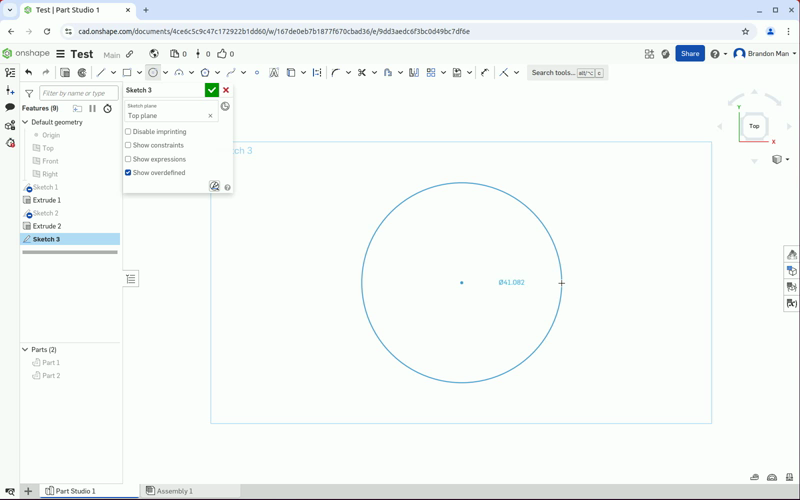
key(esc)
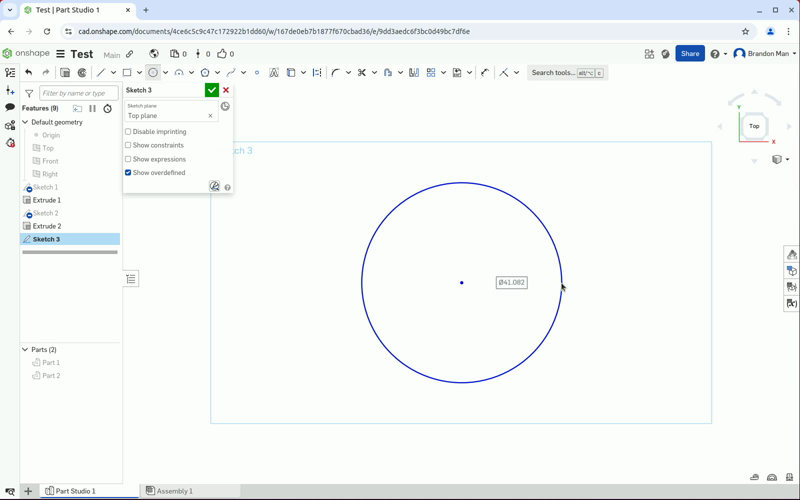
key(c)
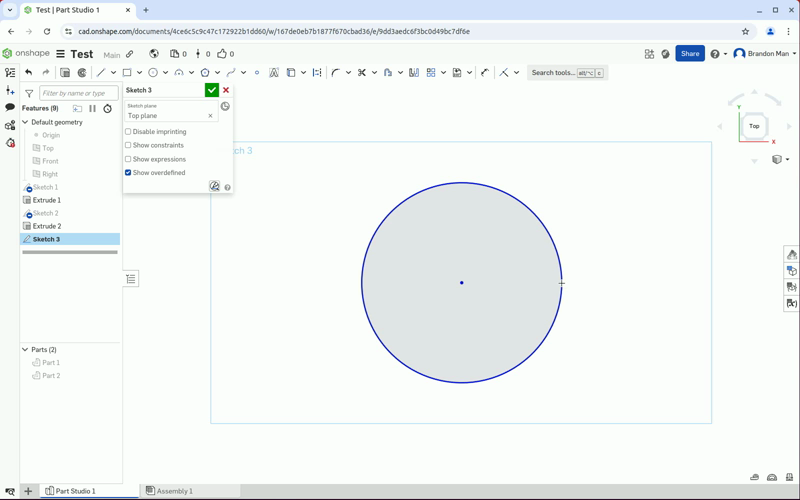
key_down(shift)
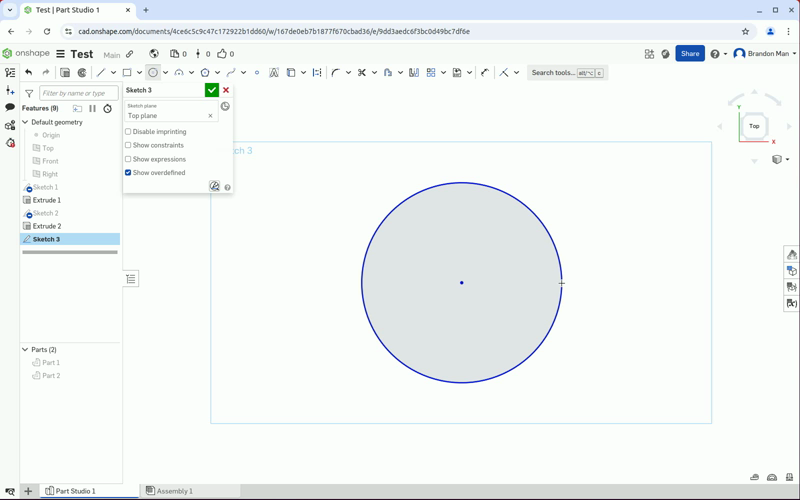
mouse_move(461, 282)
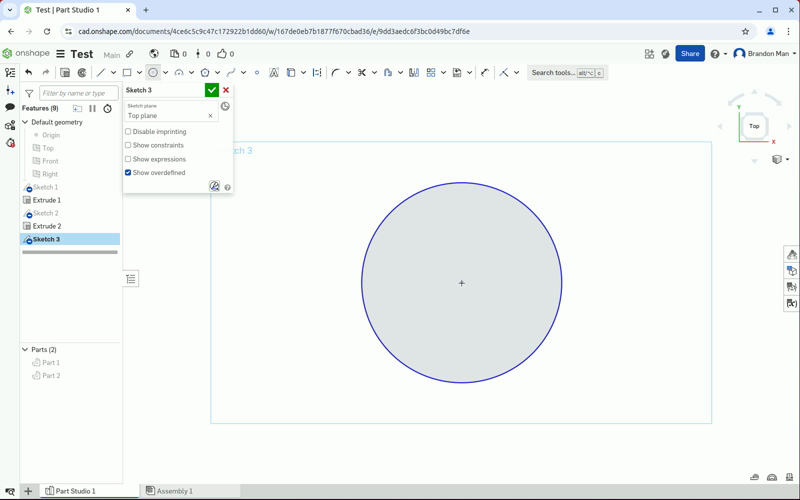
click(461, 282)
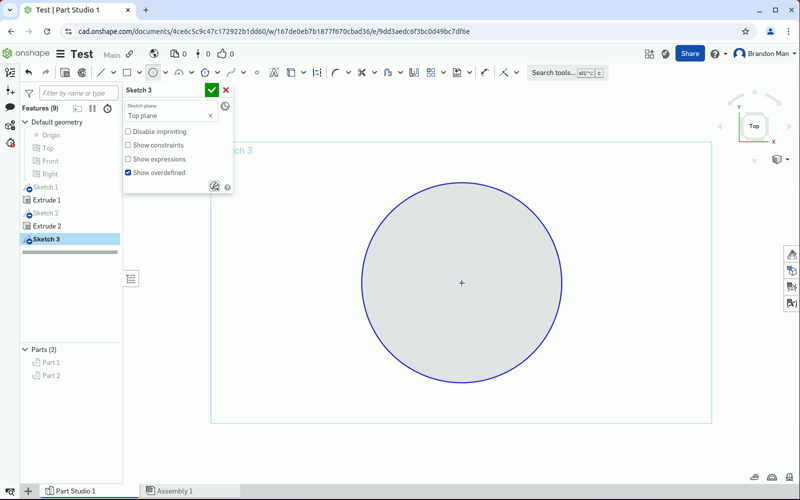
key_up(shift)
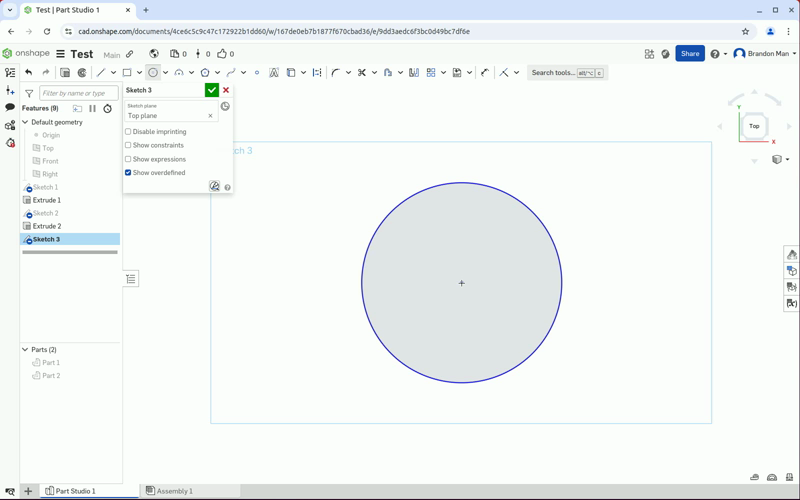
mouse_move(540, 282)
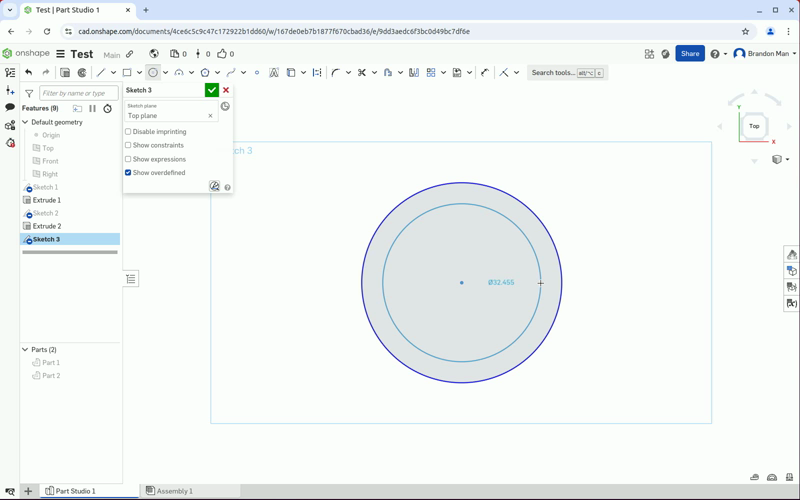
click(540, 282)
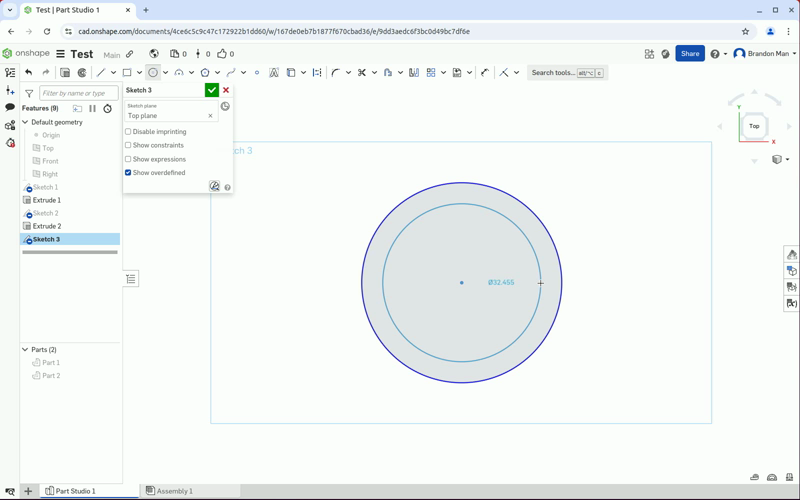
key(esc)
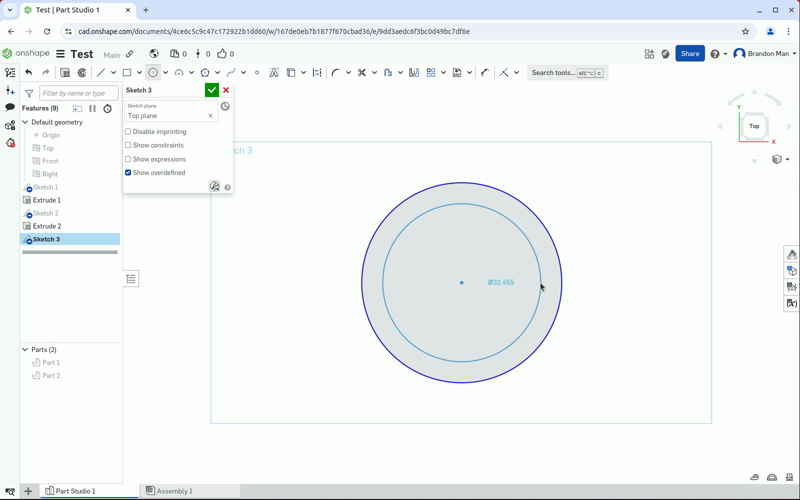
mouse_move(372, 282)
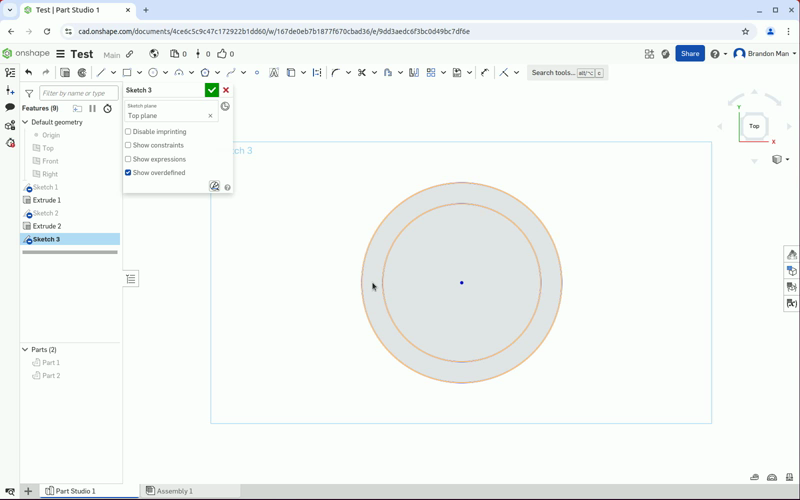
click(372, 282)
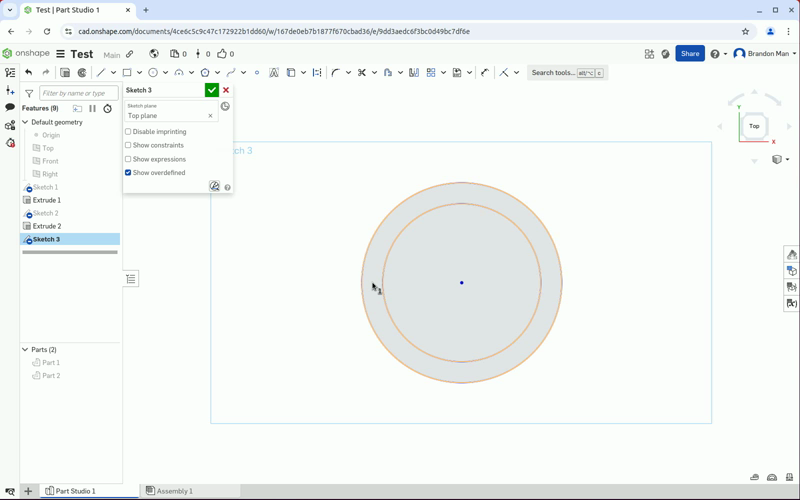
mouse_move(73, 352)
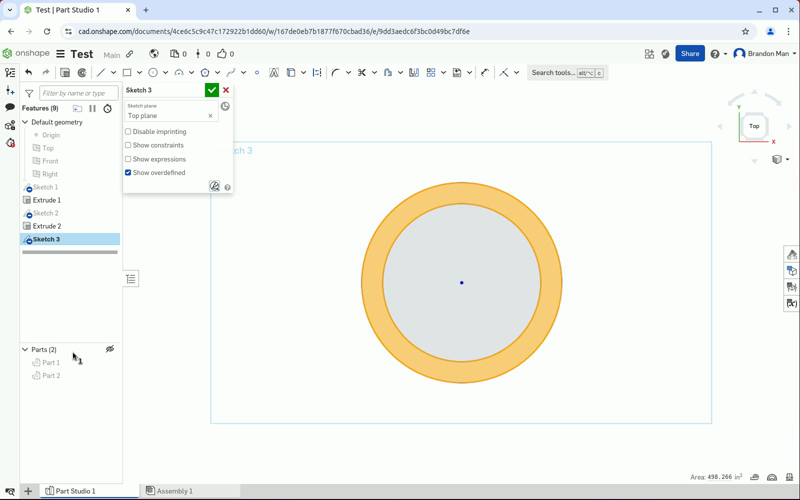
key(shift+y)
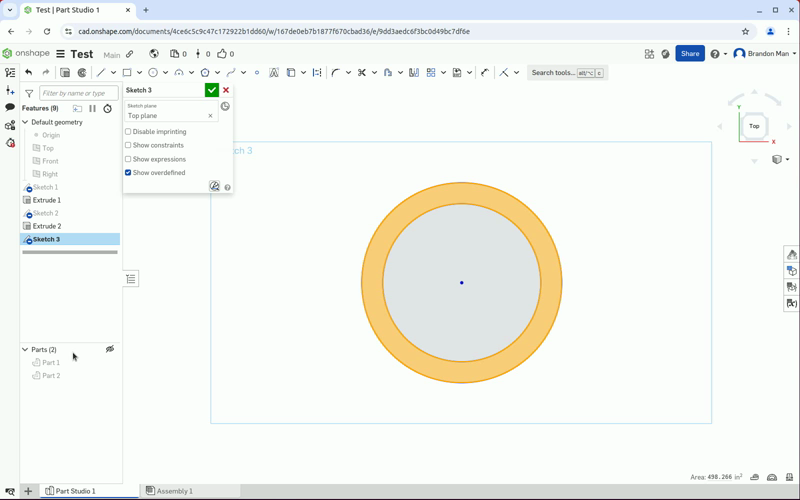
key(shift+e)
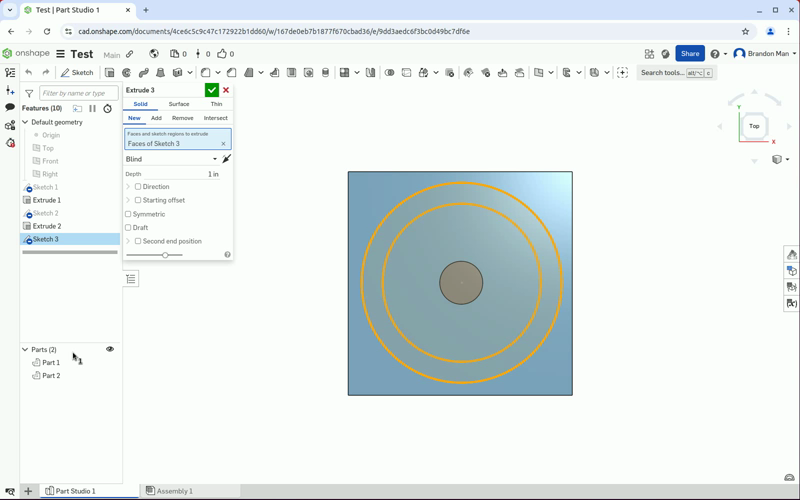
mouse_move(143, 106)
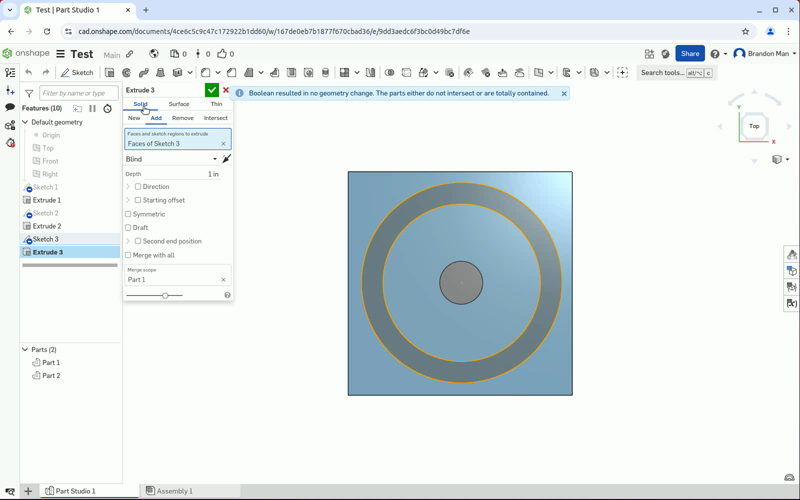
click(143, 106)
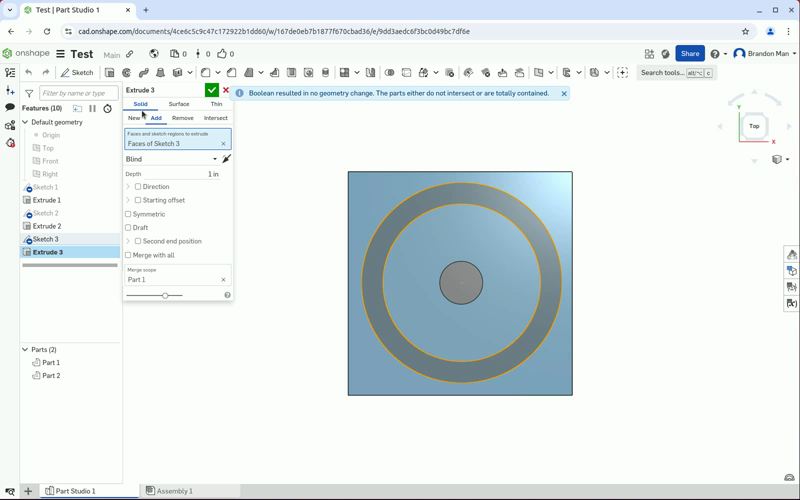
mouse_move(137, 120)
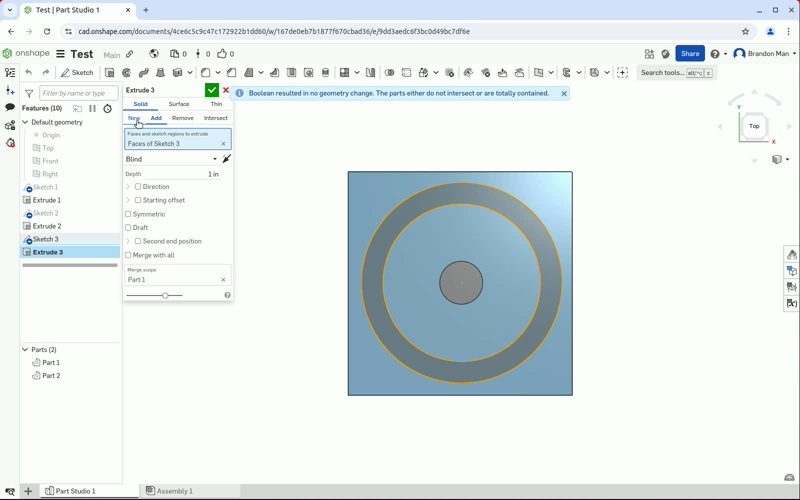
click(137, 120)
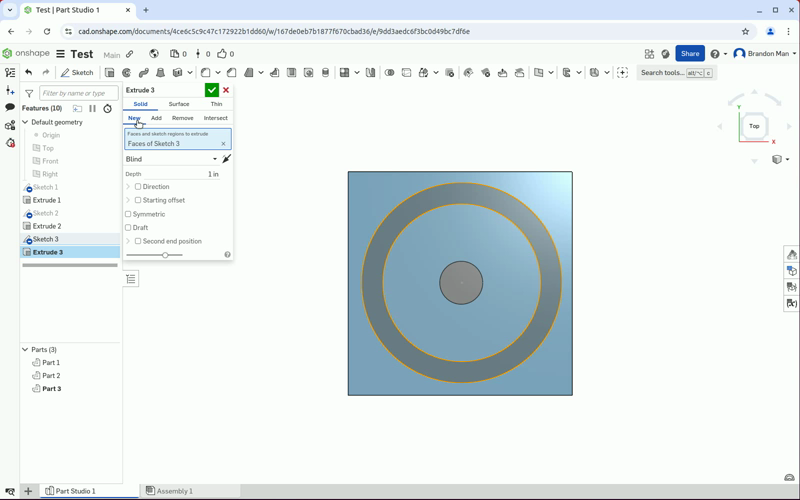
key(tab, 4)
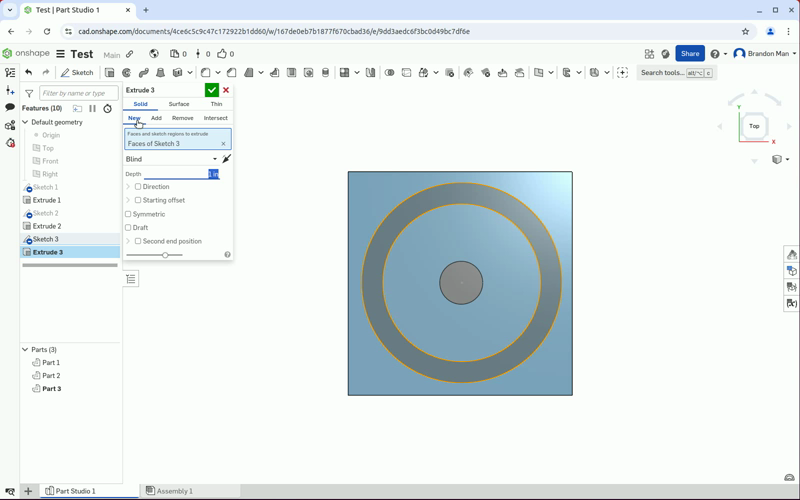
text(19.257)
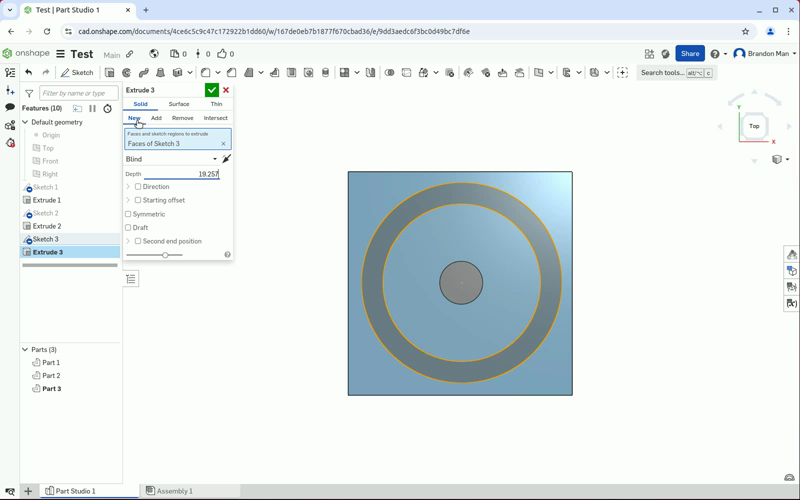
key(enter)
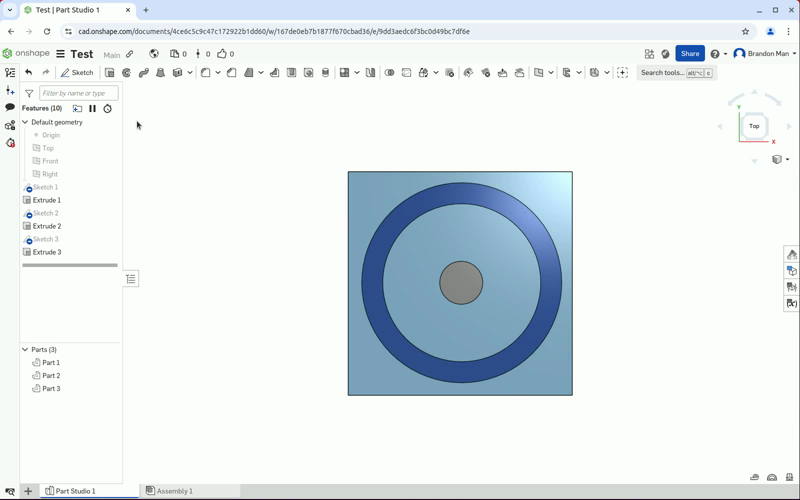
key(shift+h)
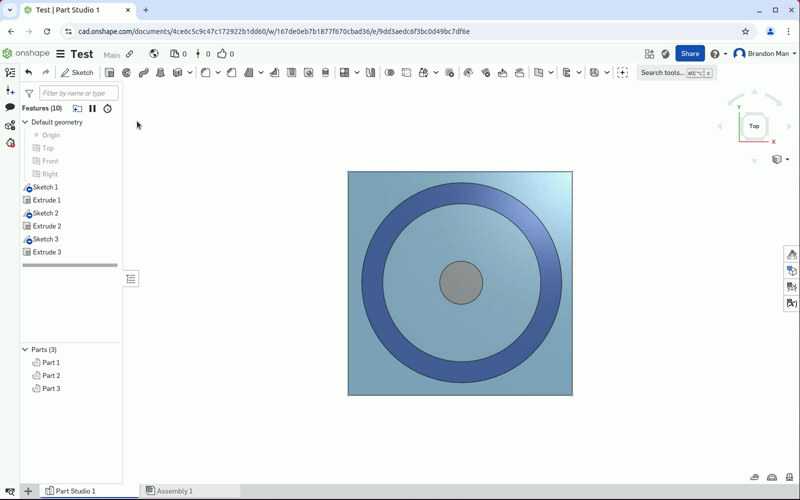
key(shift+h)
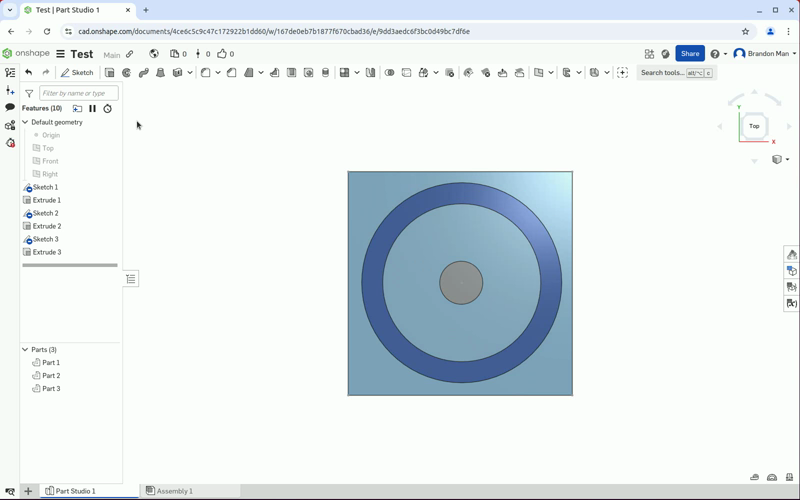
key(shift+7)
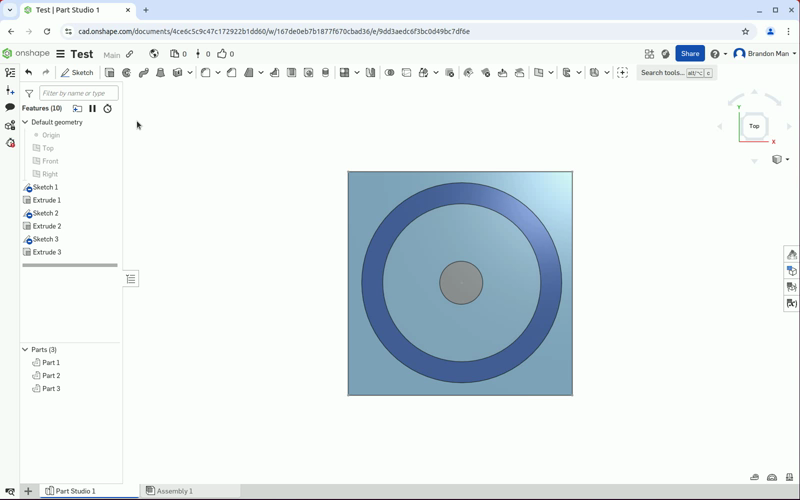
key(up, 3)
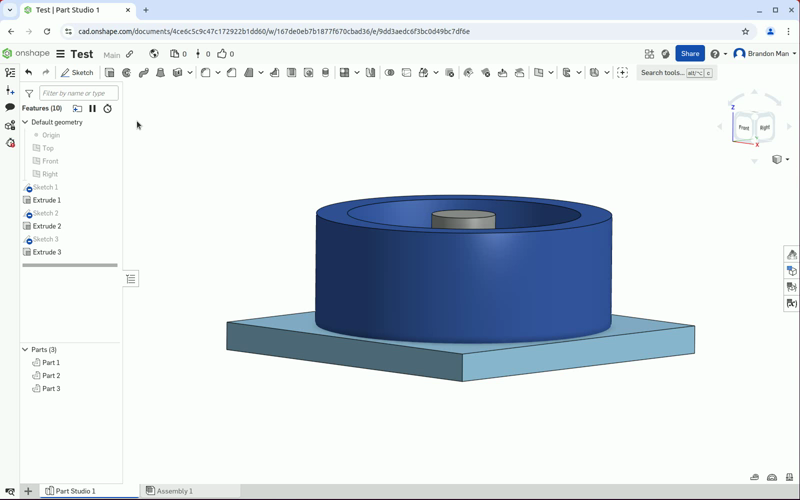
key(left, 3)
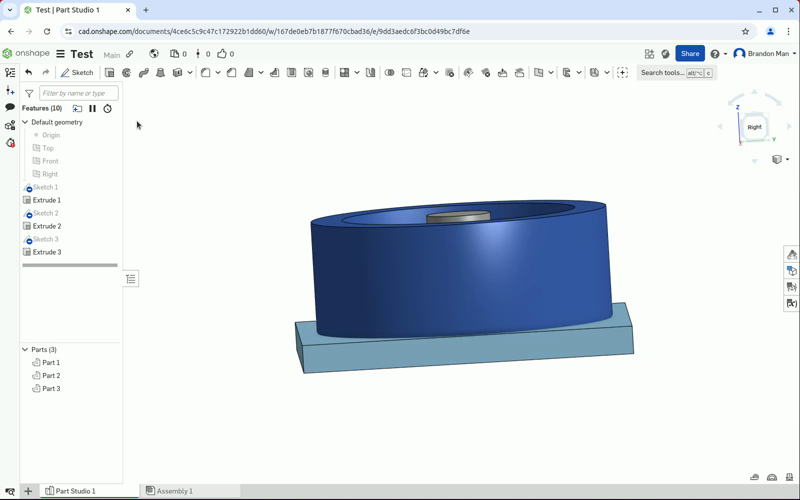
key(right, 3)
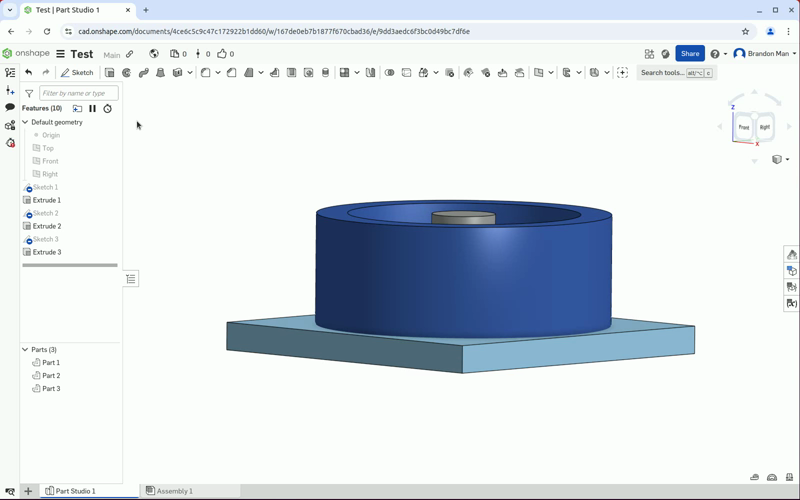
key(down, 3)
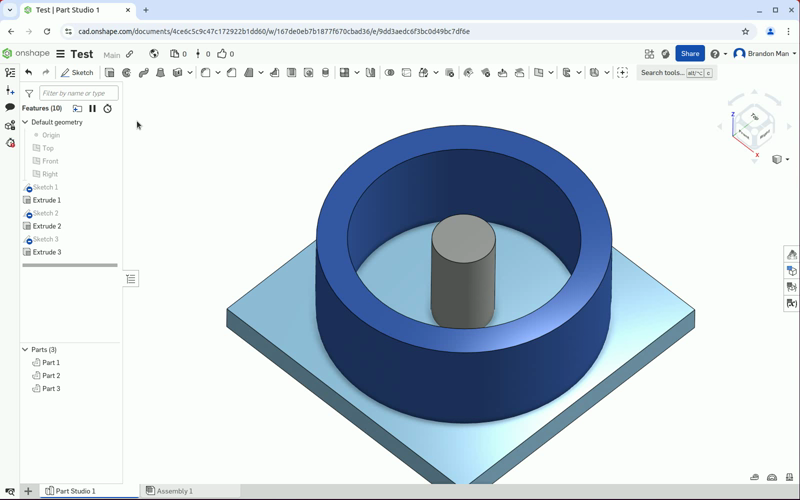
mouse_move(73, 189)
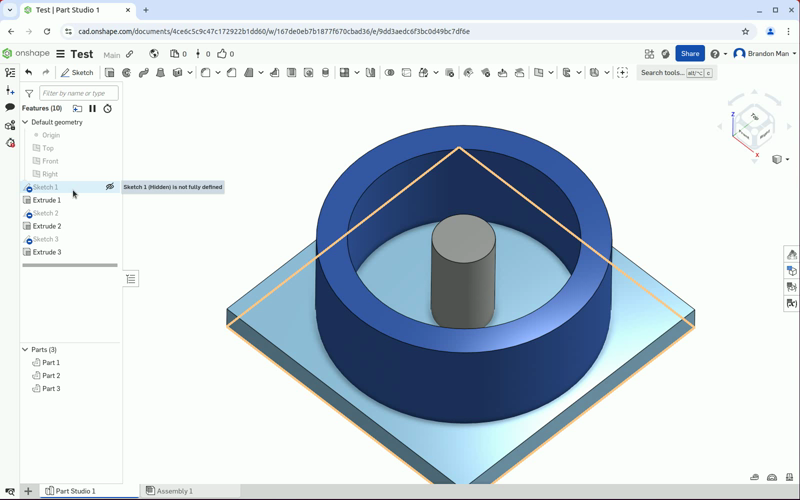
click(73, 189)